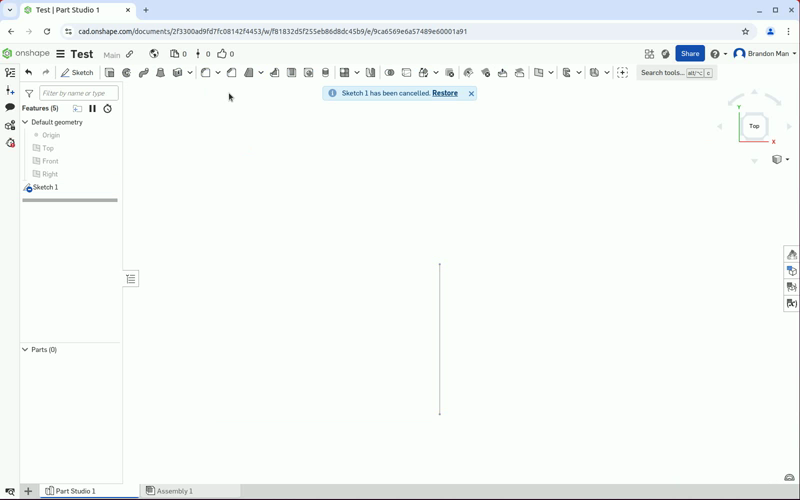
key(shift+h)
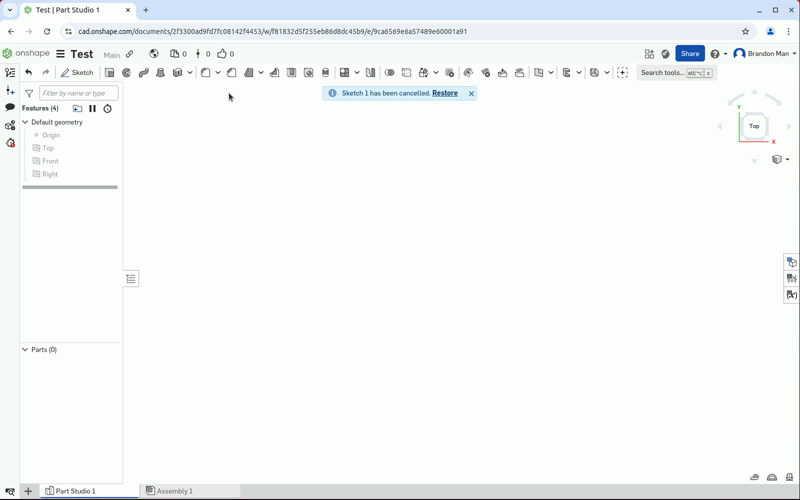
mouse_move(73, 352)
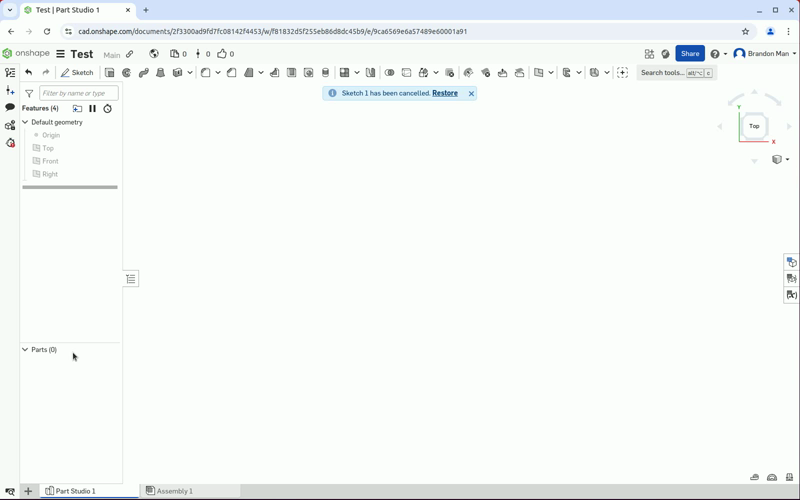
key(y)
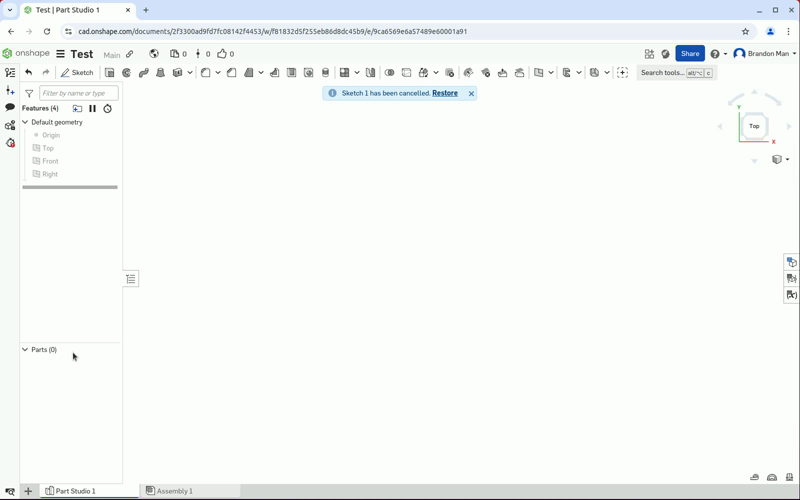
key(shift+p)
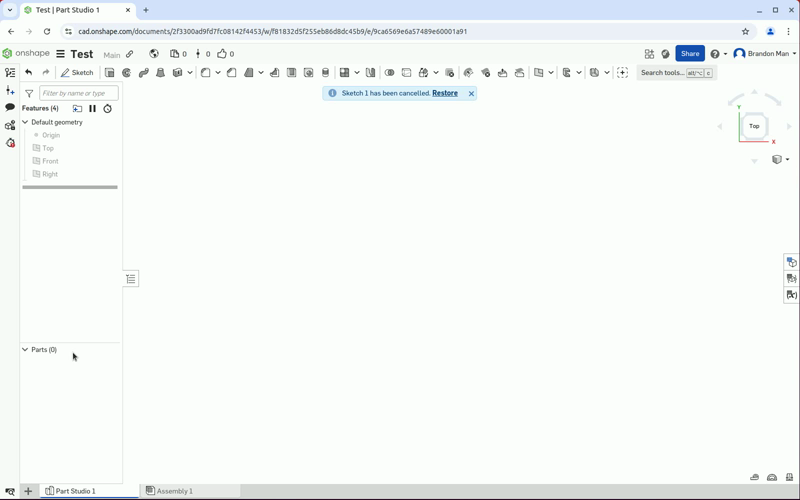
key(space)
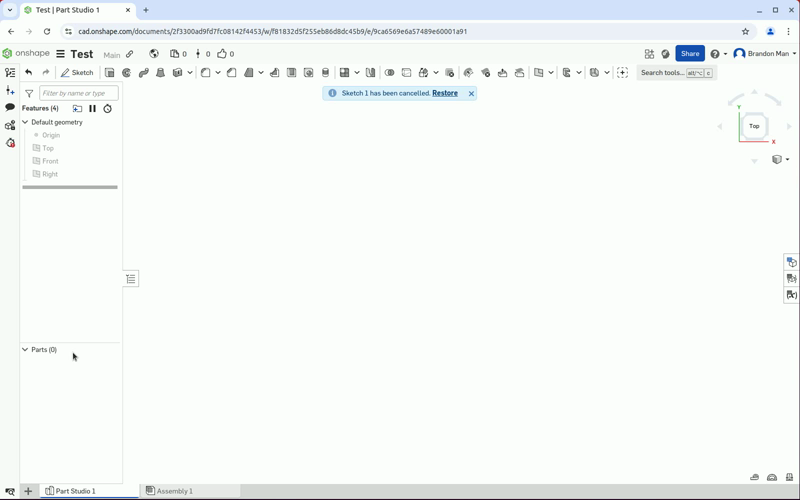
key_down(shift)
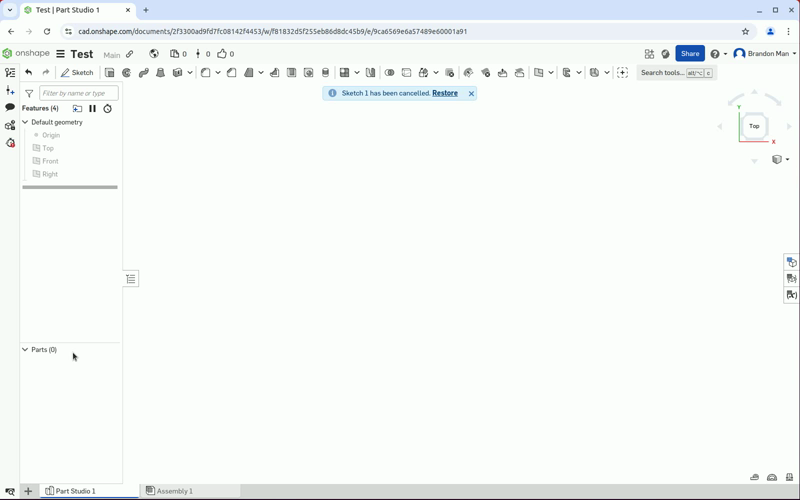
key(up)
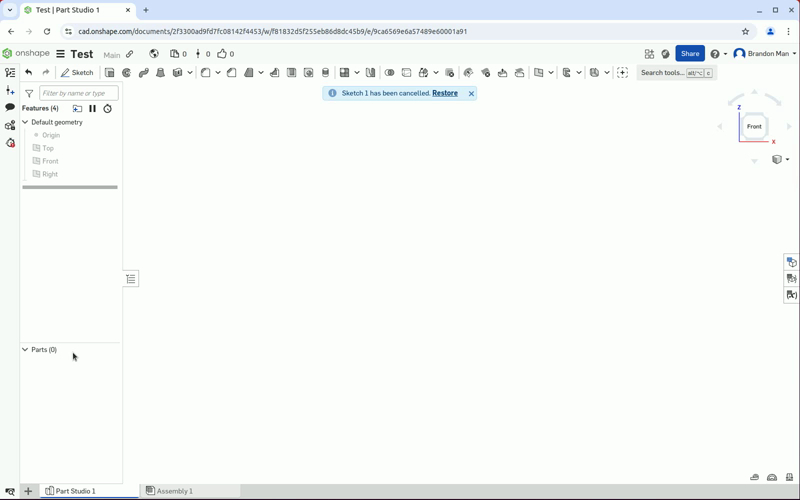
key_up(shift)
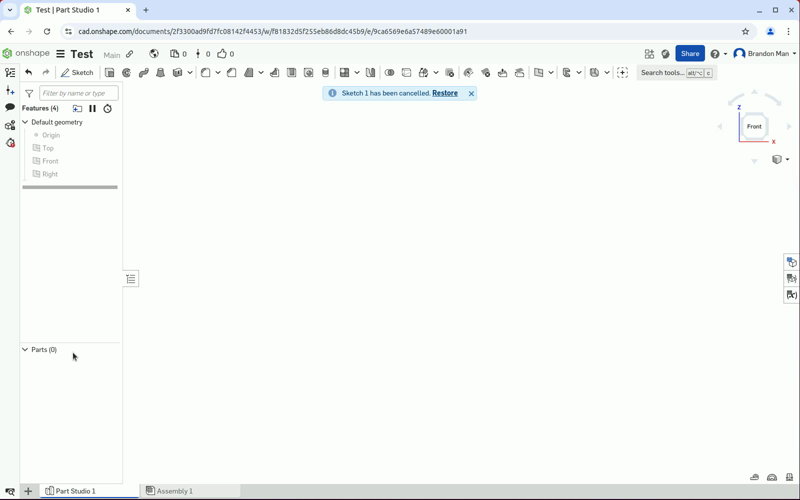
mouse_move(73, 352)
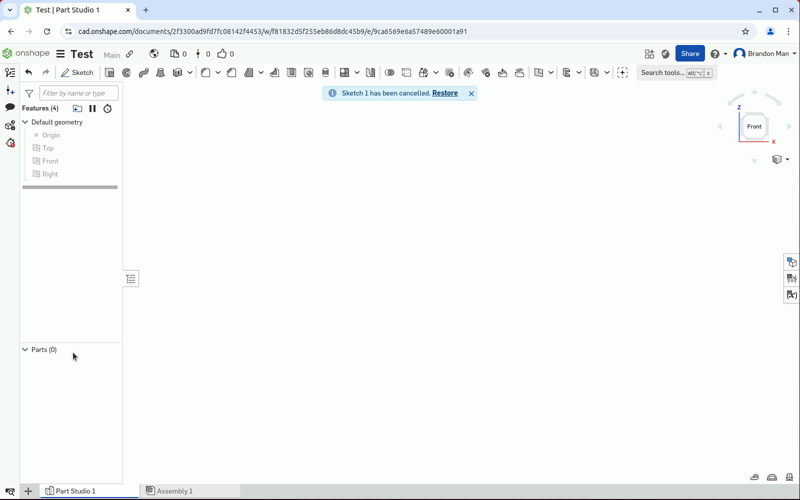
key(shift+y)
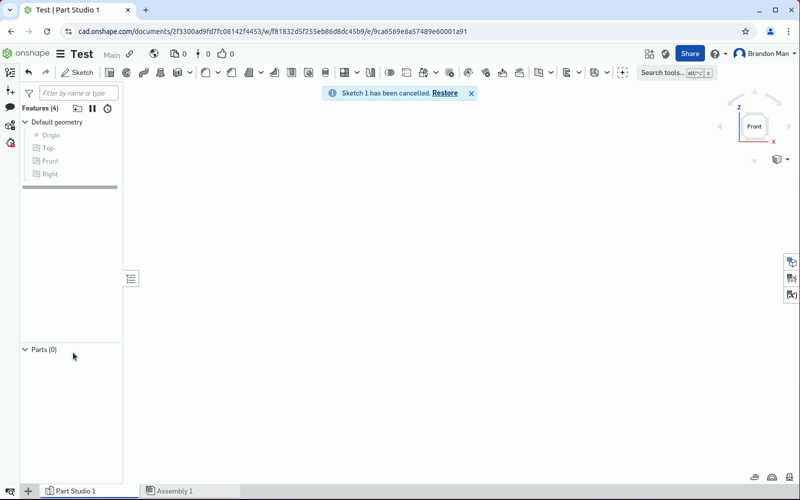
key(shift+s)
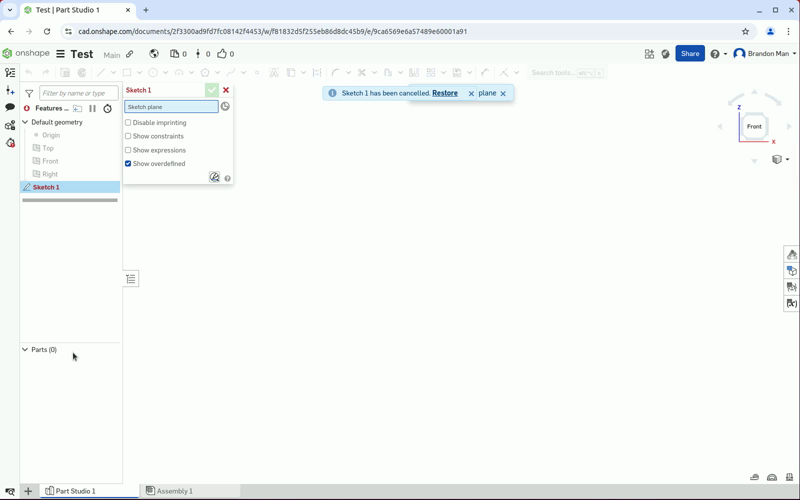
mouse_move(73, 163)
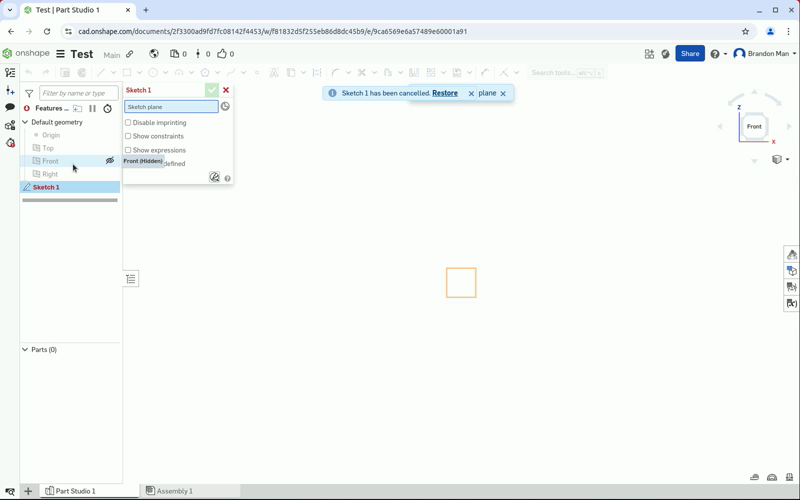
click(73, 163)
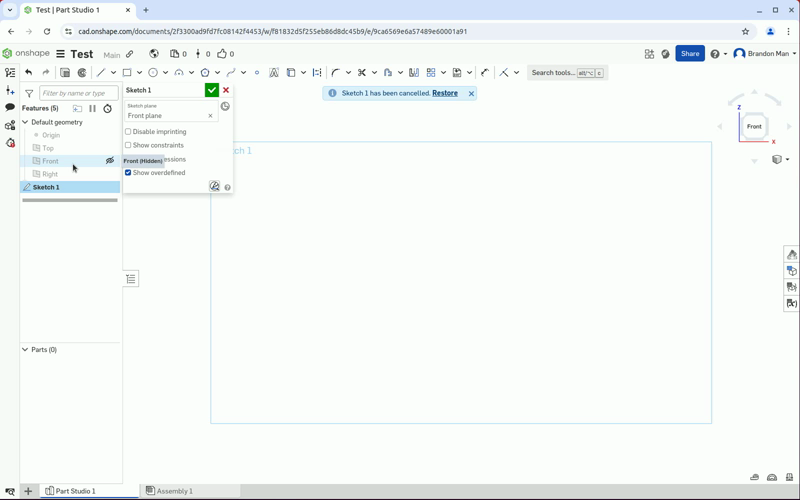
mouse_move(73, 352)
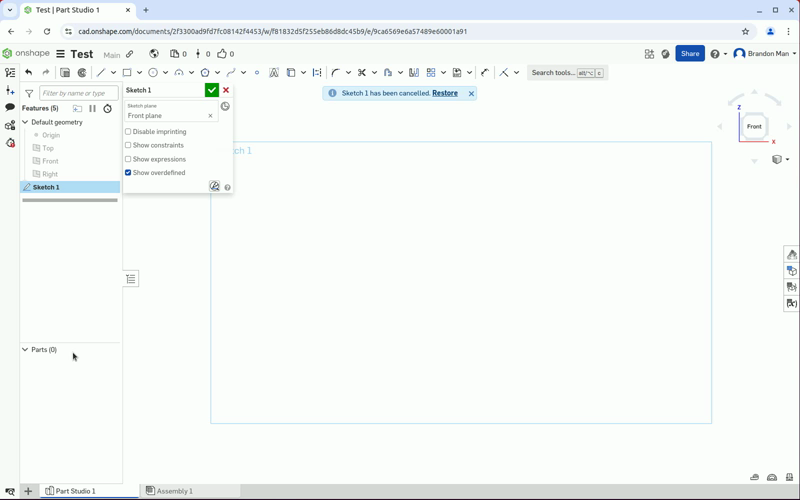
key(y)
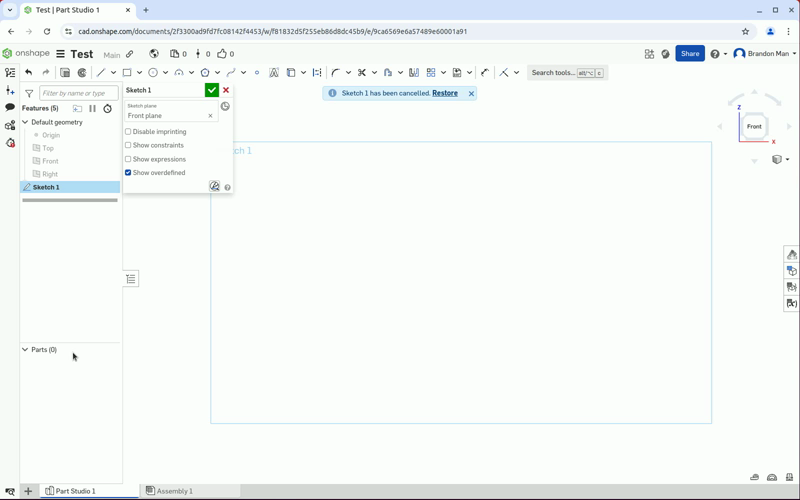
key(c)
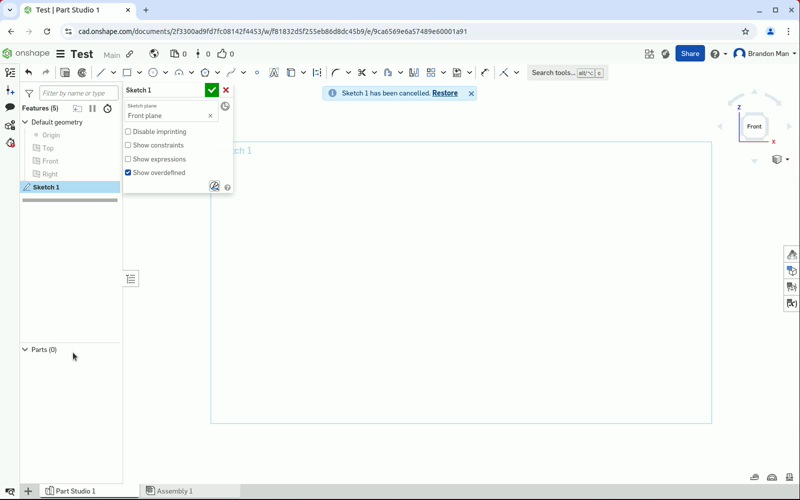
key_down(shift)
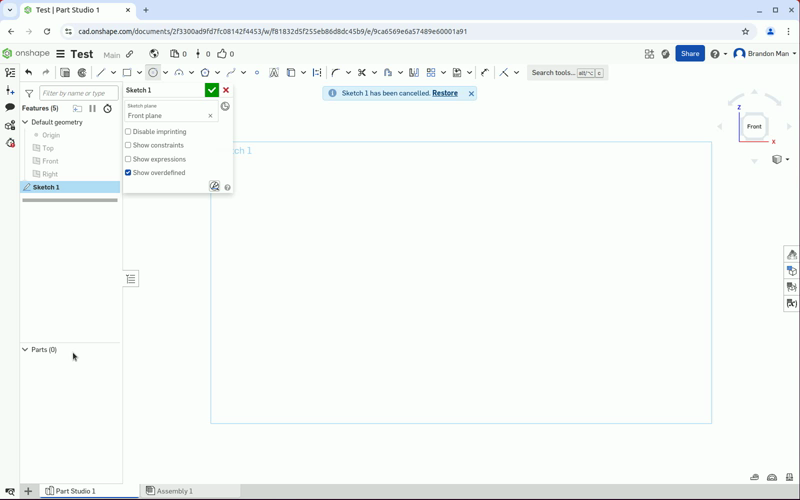
mouse_move(461, 282)
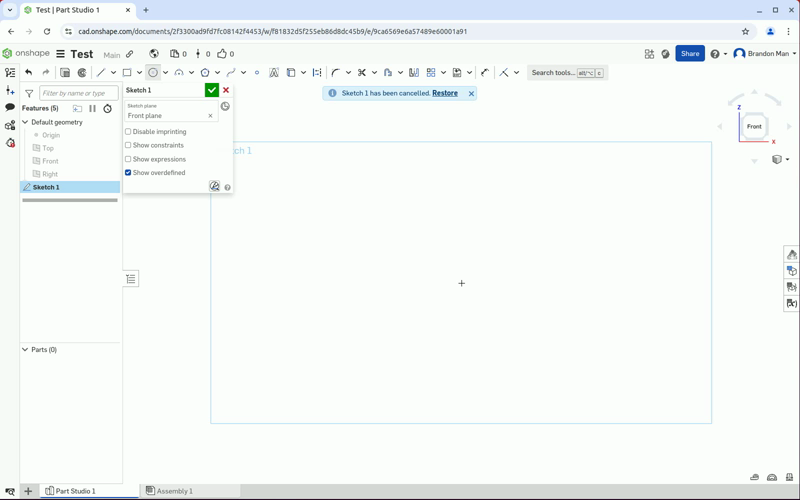
click(461, 282)
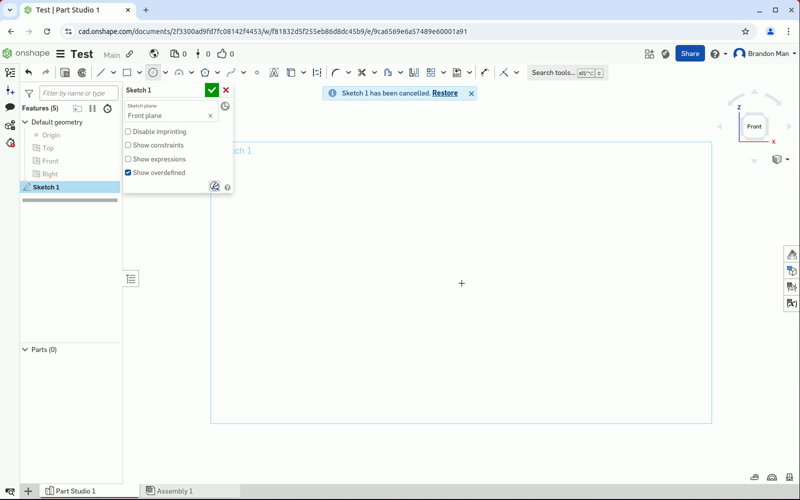
key_up(shift)
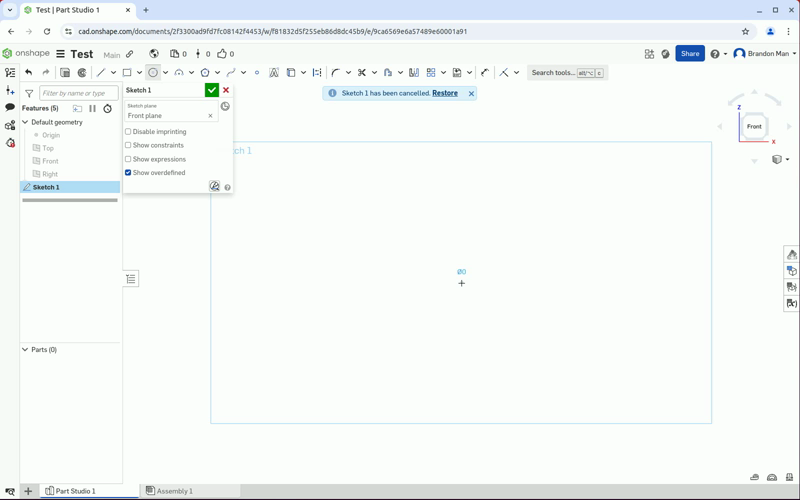
mouse_move(498, 282)
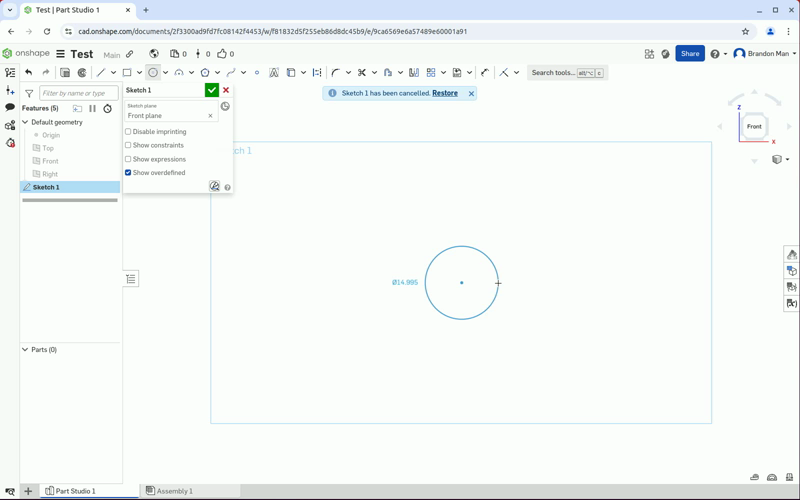
click(498, 282)
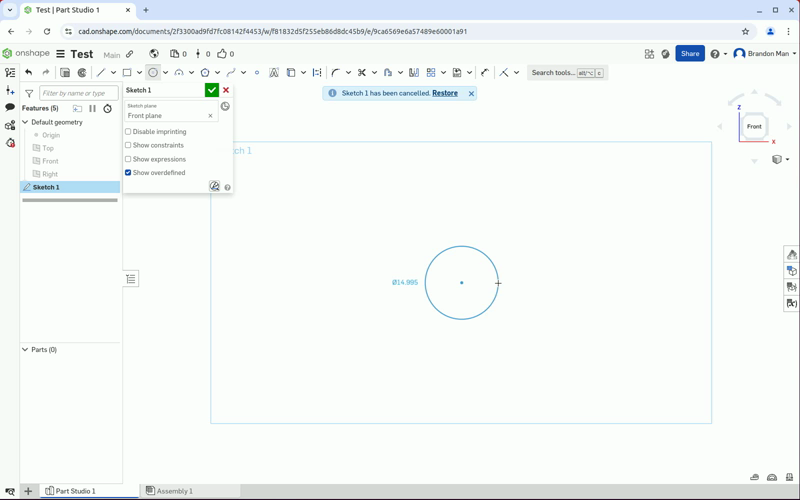
key(esc)
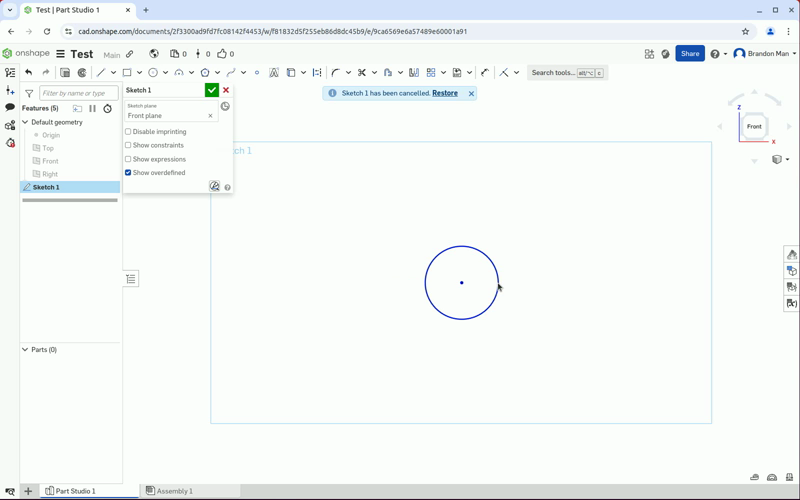
key(c)
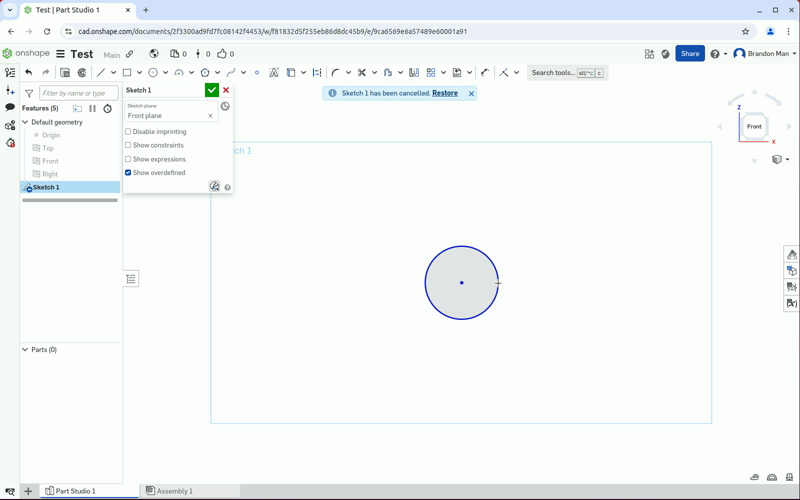
key_down(shift)
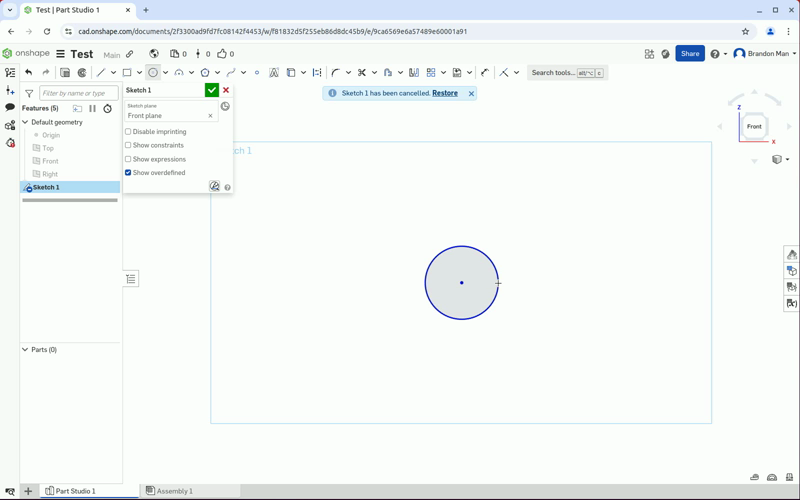
mouse_move(461, 282)
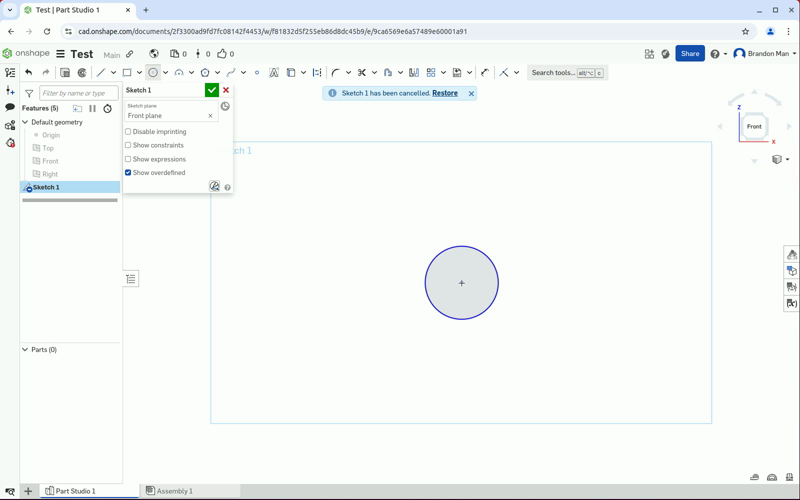
click(461, 282)
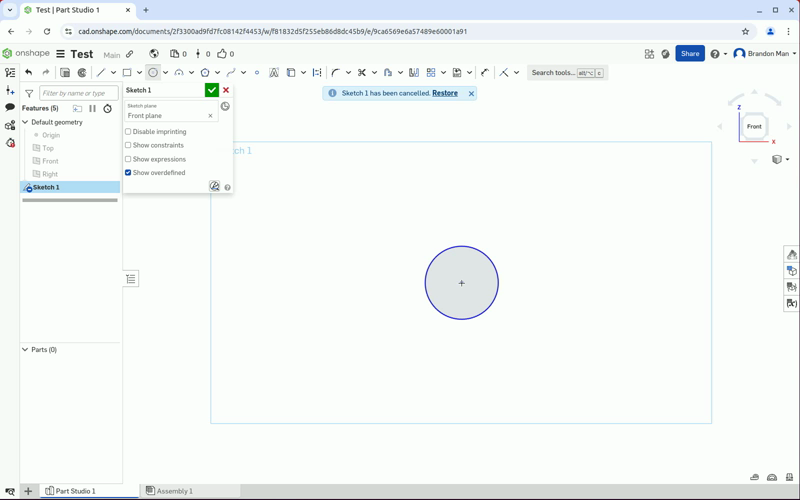
key_up(shift)
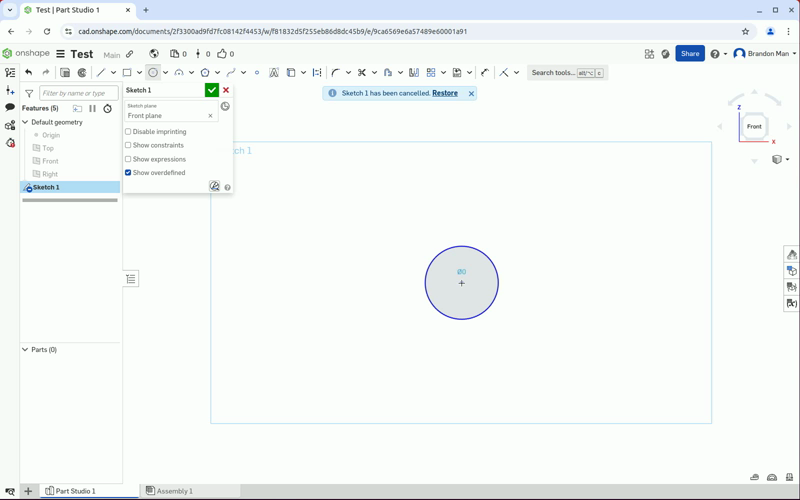
mouse_move(480, 282)
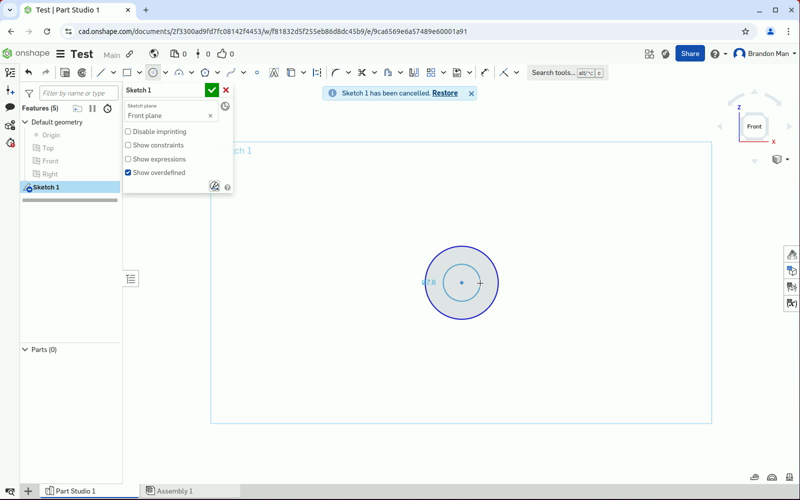
click(480, 282)
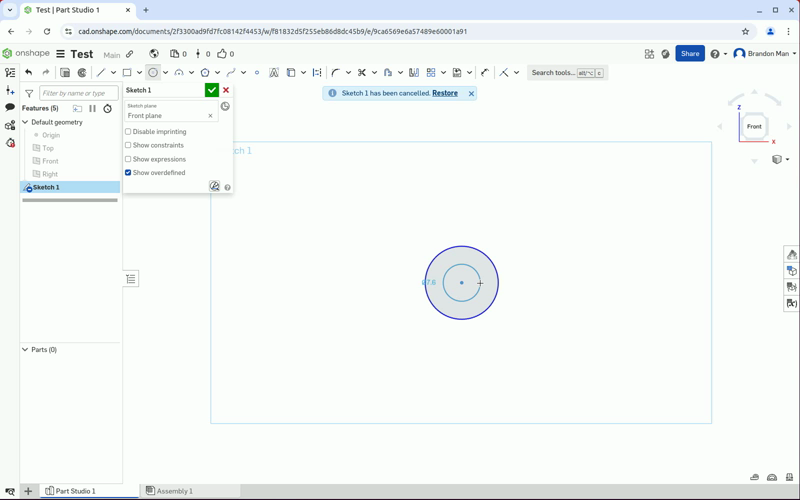
key(esc)
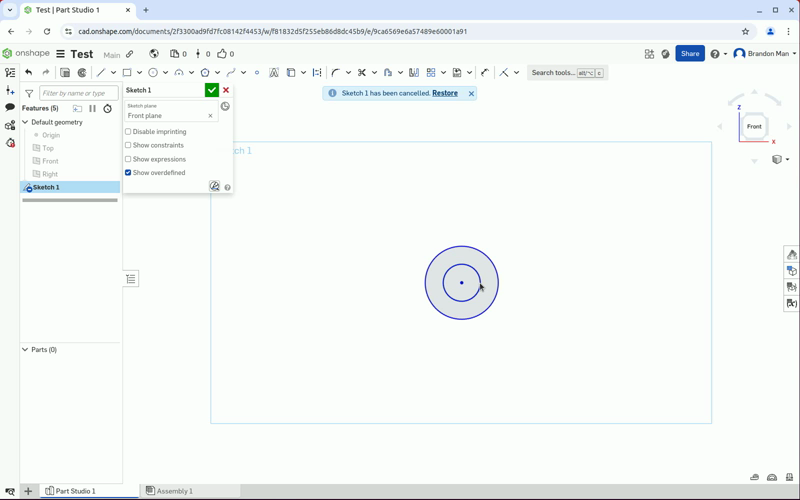
mouse_move(434, 263)
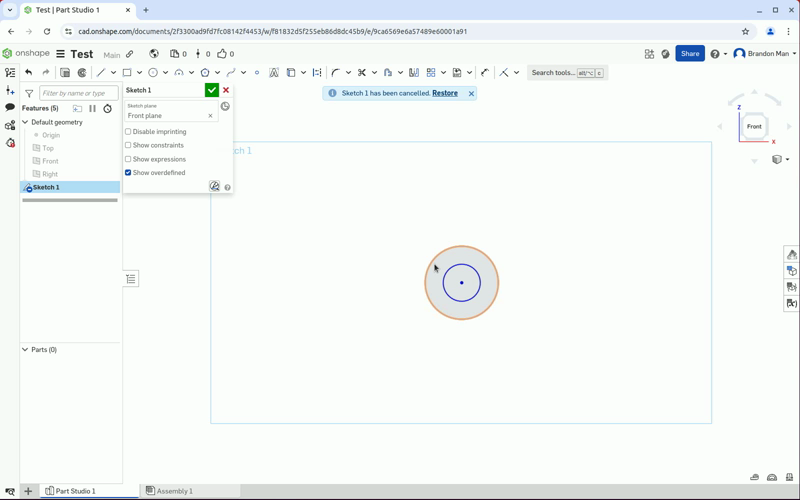
click(434, 263)
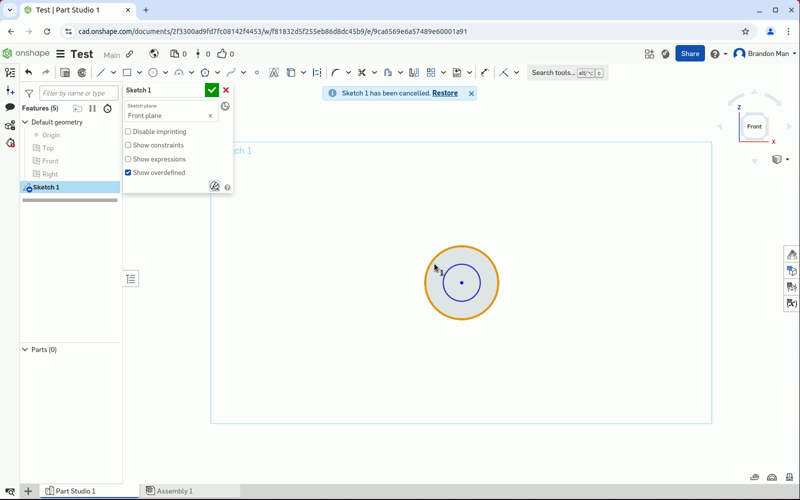
mouse_move(73, 352)
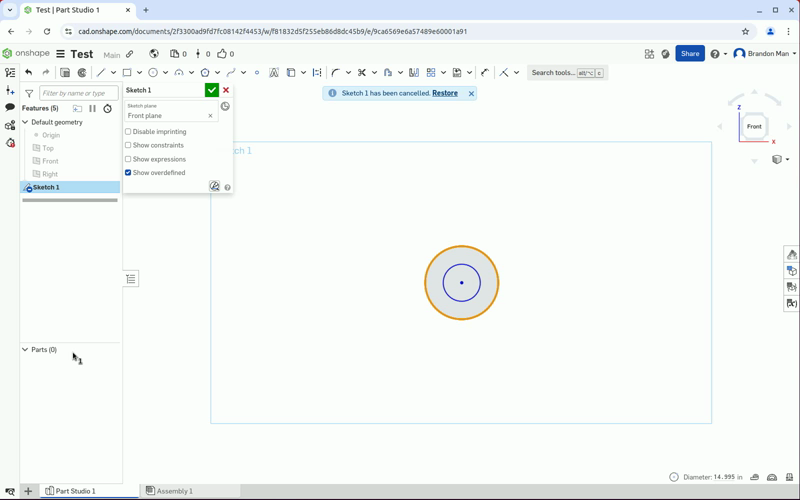
key(shift+y)
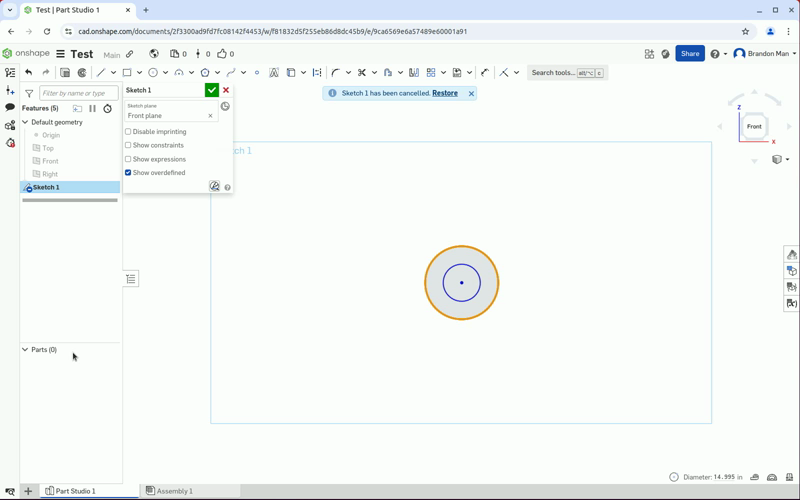
key(shift+e)
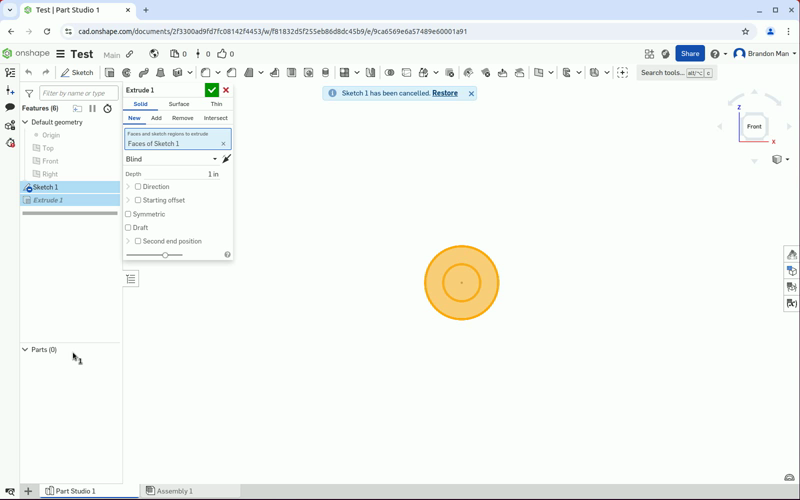
mouse_move(143, 106)
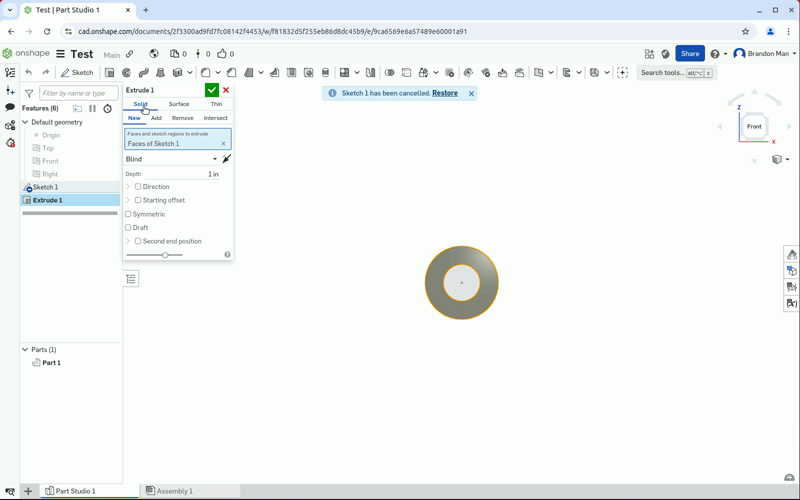
click(143, 106)
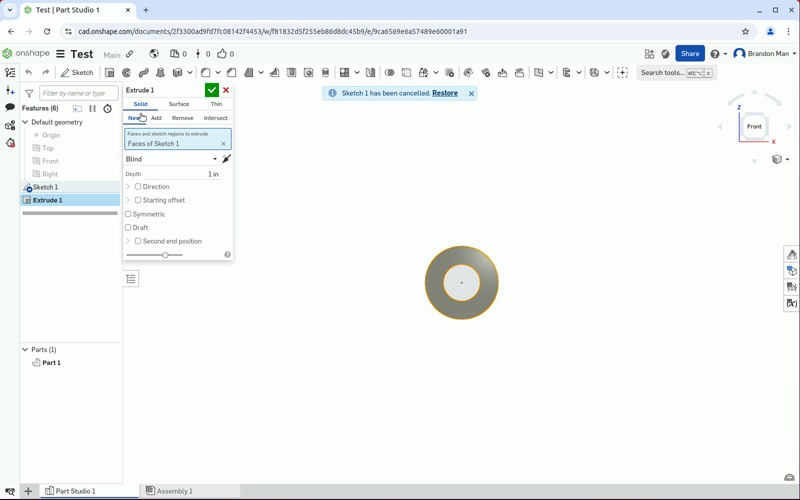
mouse_move(137, 120)
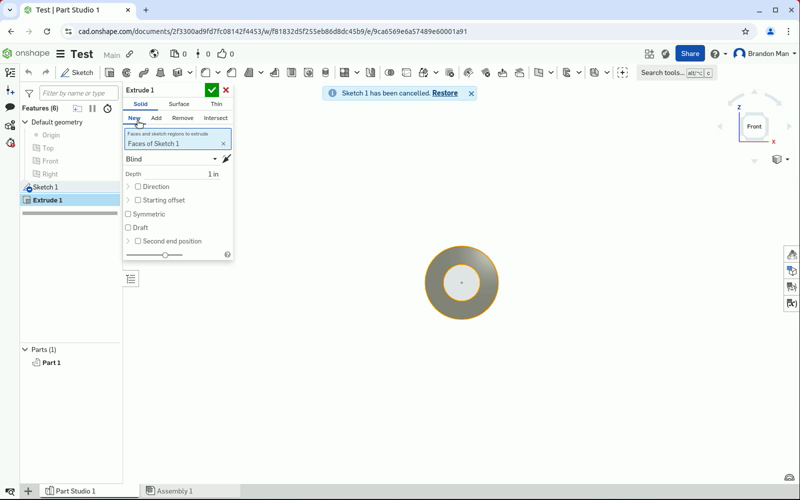
click(137, 120)
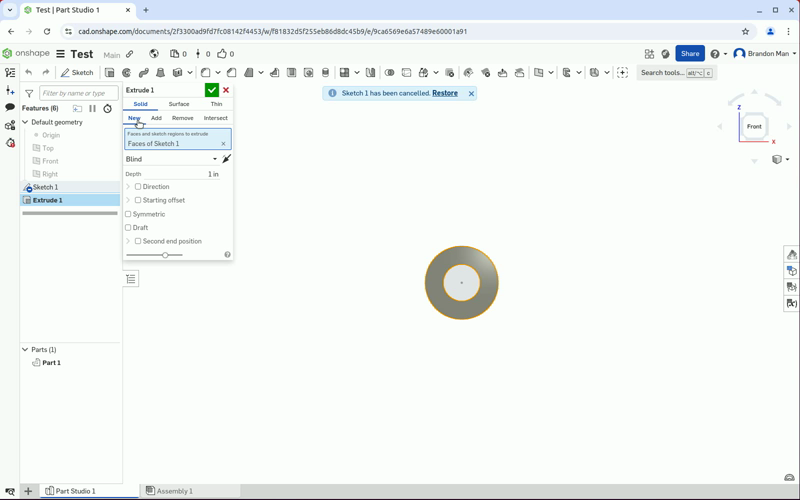
key(tab, 4)
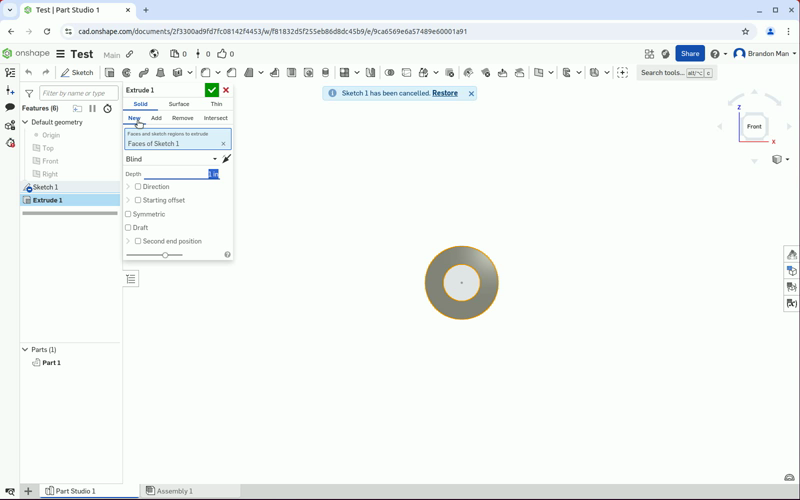
text(3.37)
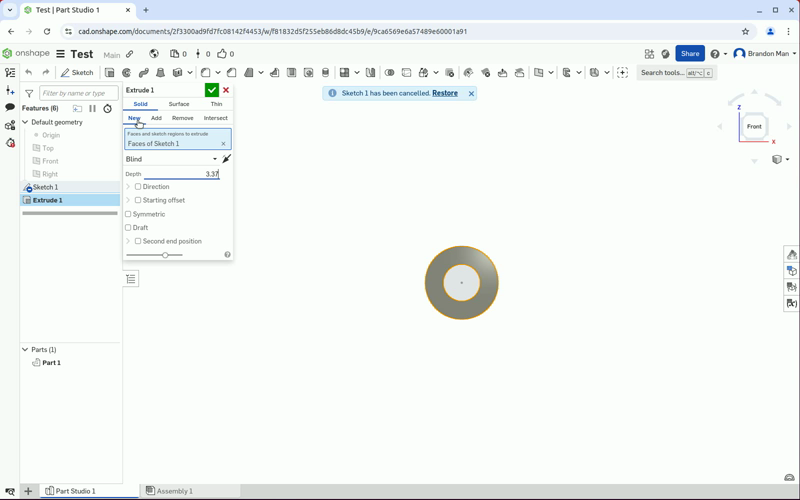
key(enter)
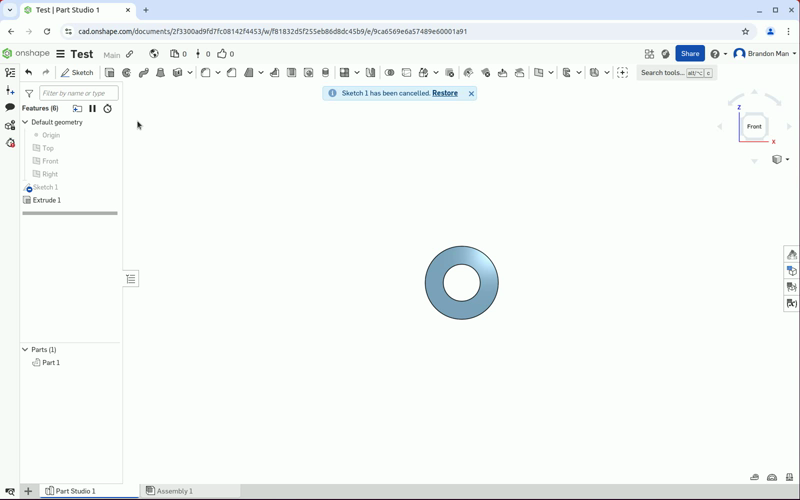
key(shift+h)
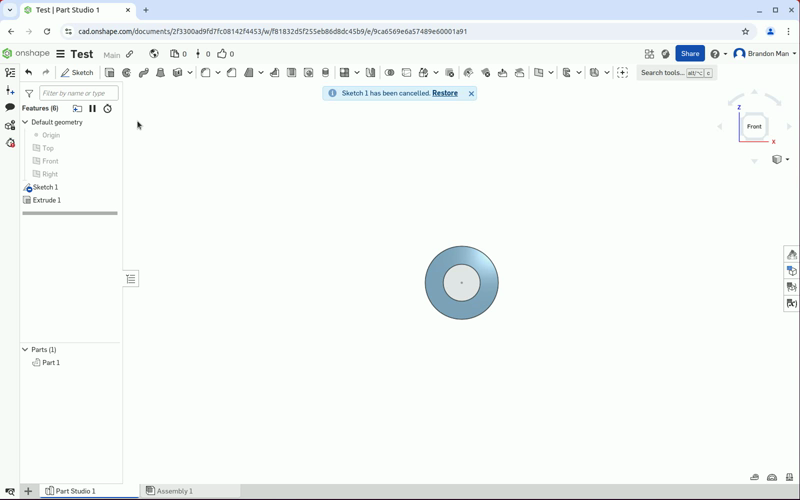
key(shift+h)
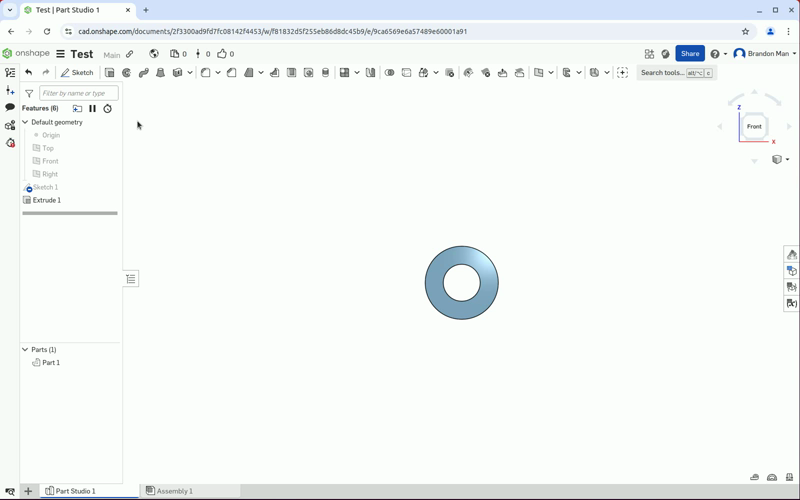
mouse_move(73, 189)
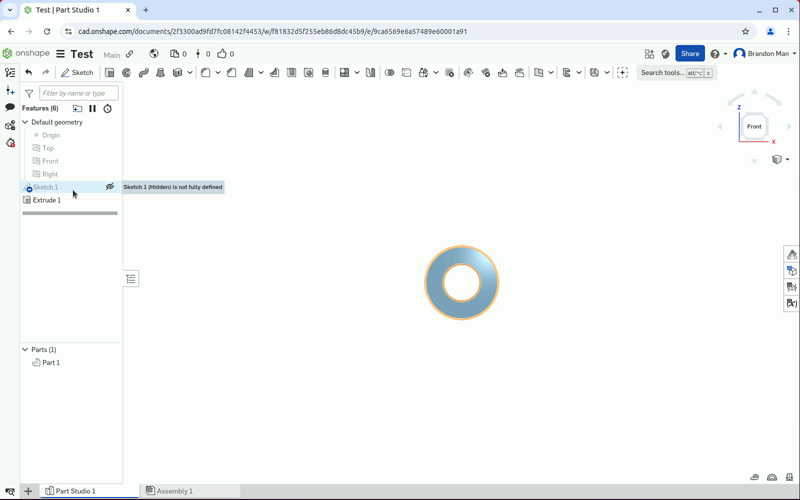
click(73, 189)
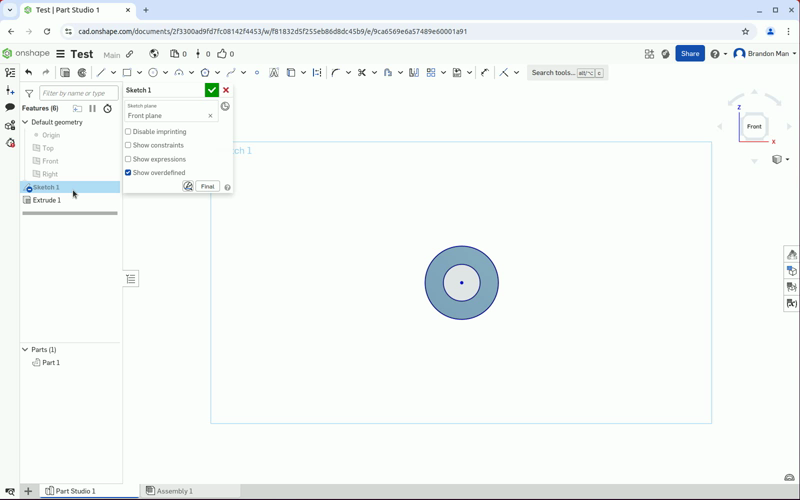
mouse_move(229, 92)
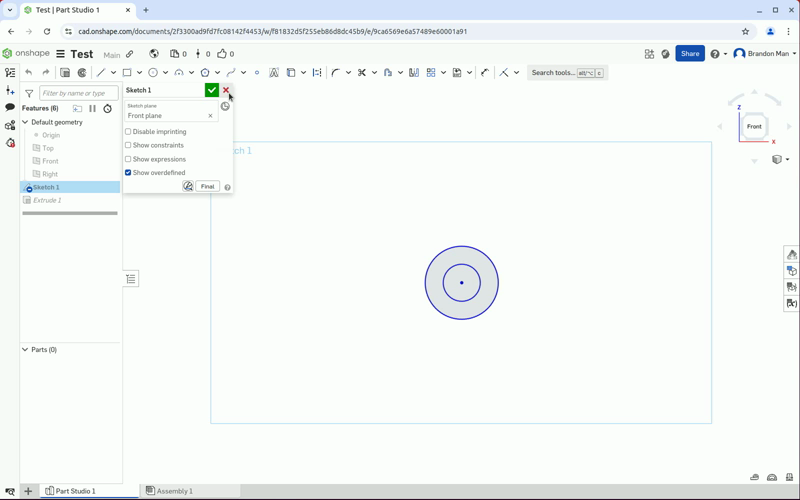
click(229, 92)
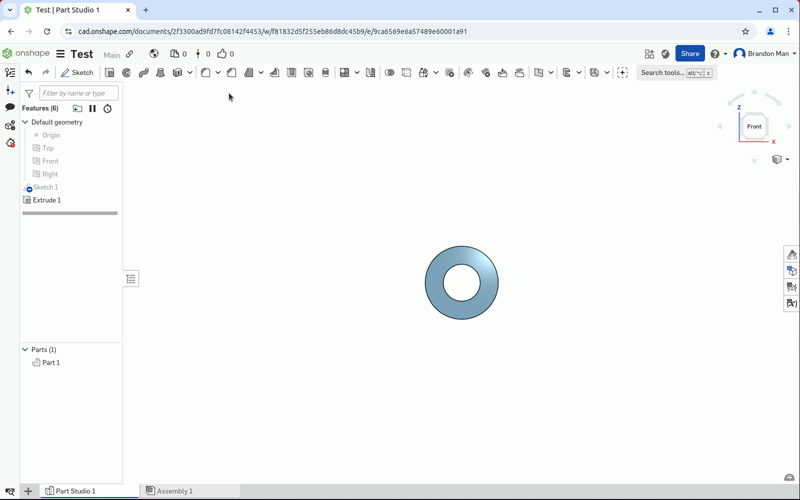
mouse_move(541, 75)
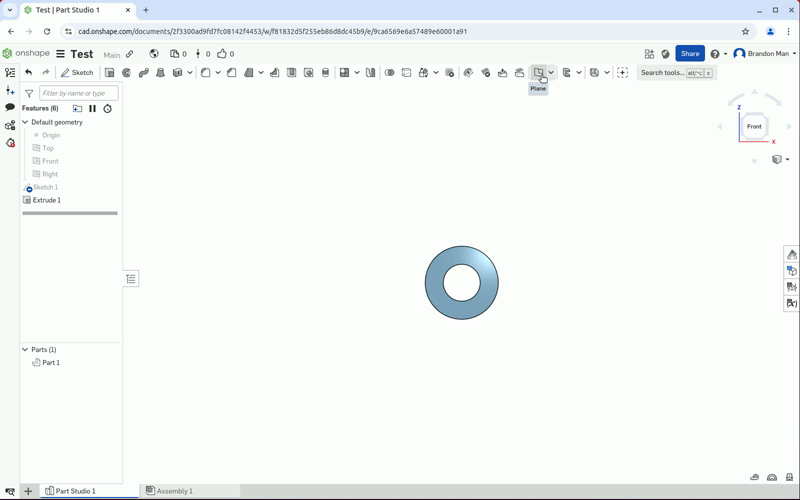
click(541, 75)
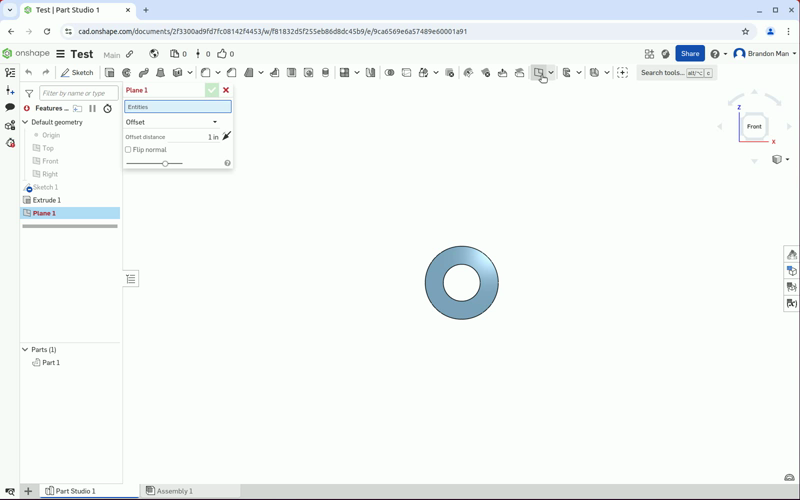
mouse_move(73, 163)
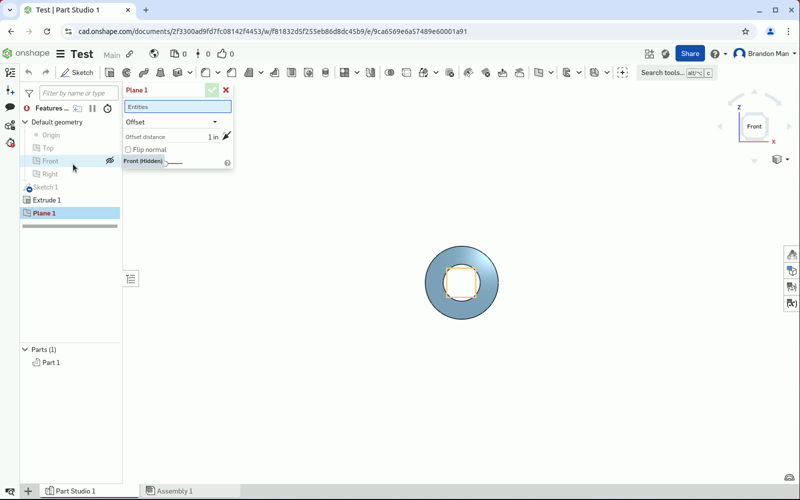
click(73, 163)
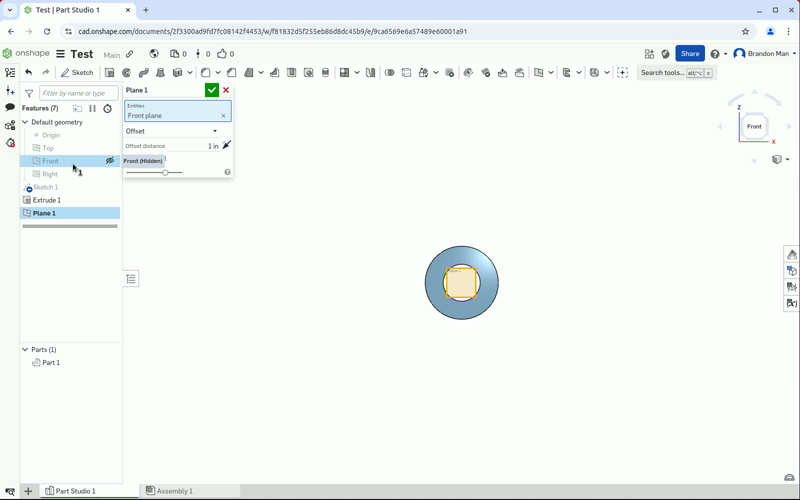
key(tab, 2)
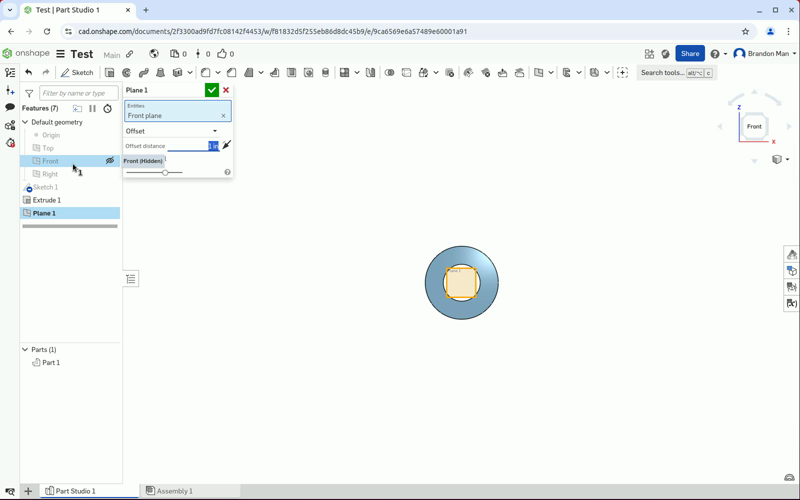
text(3.358)
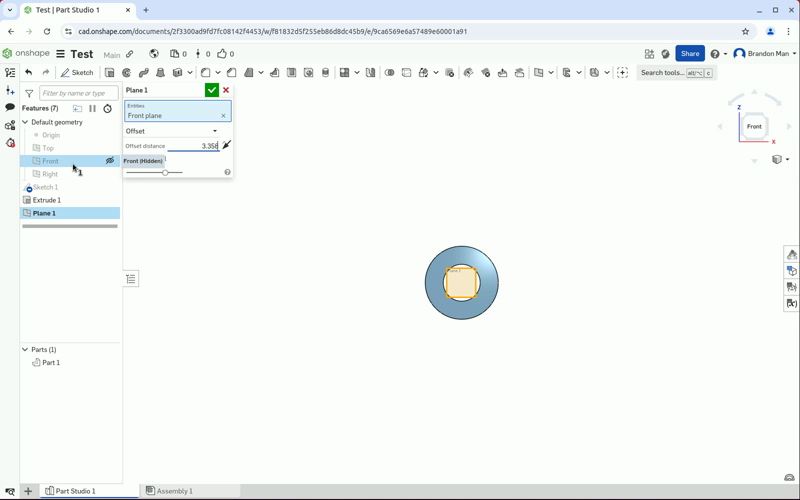
key(enter, 2)
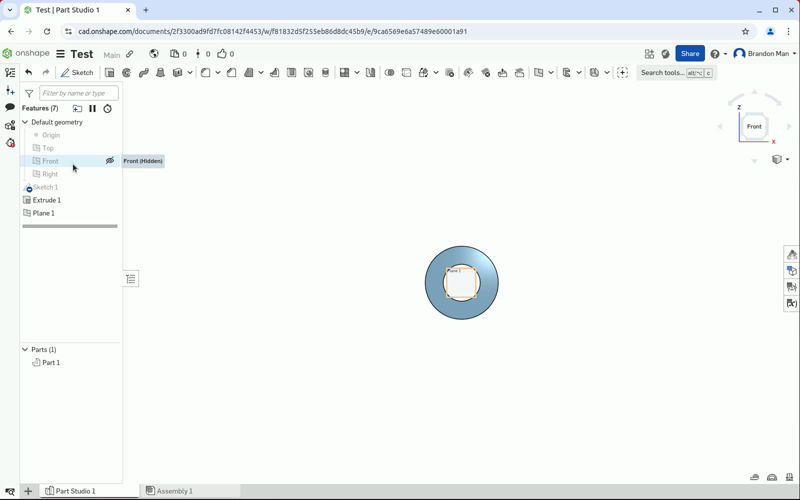
key(shift+s)
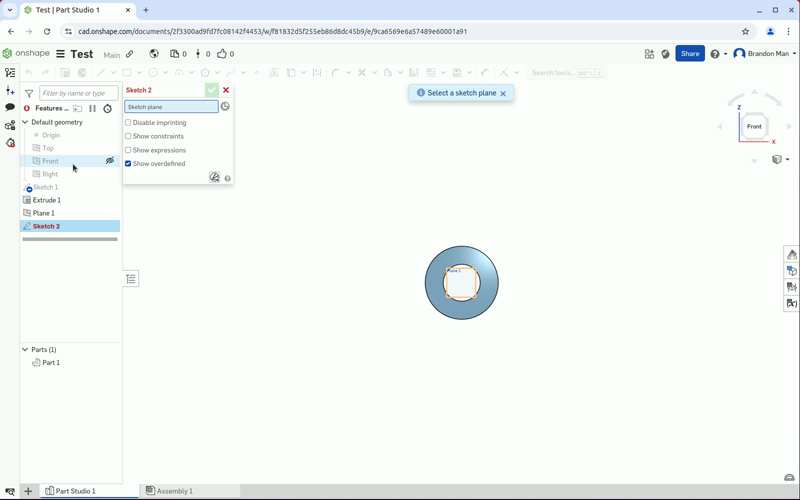
mouse_move(73, 215)
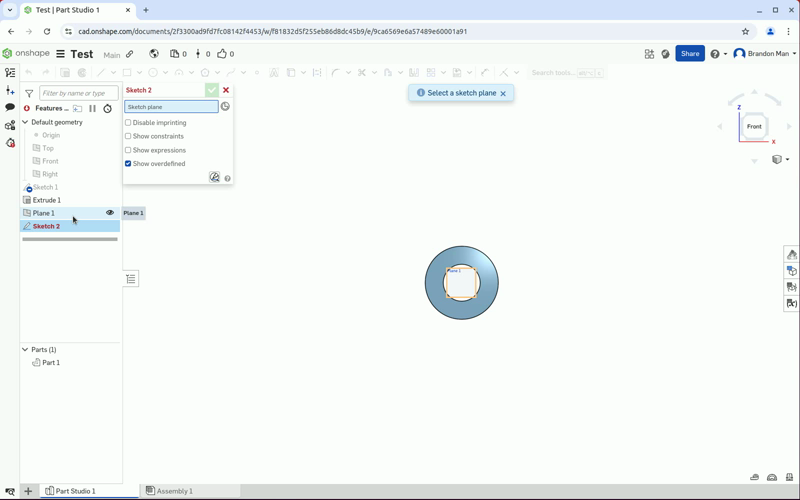
click(73, 215)
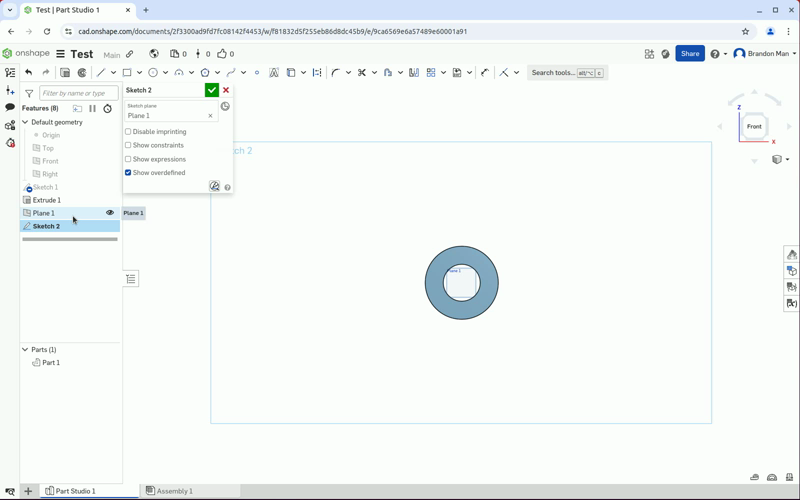
mouse_move(73, 352)
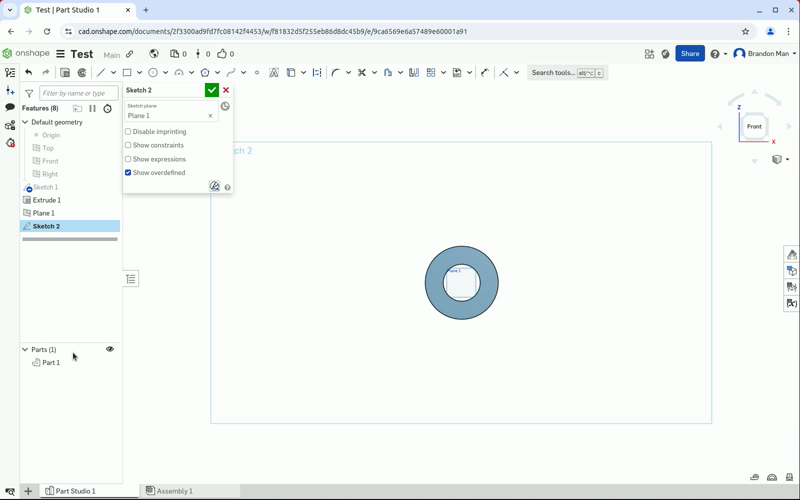
key(y)
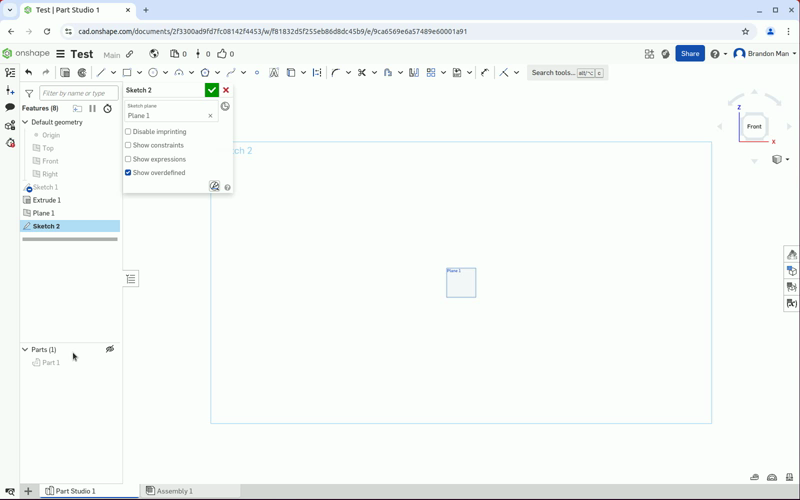
key(c)
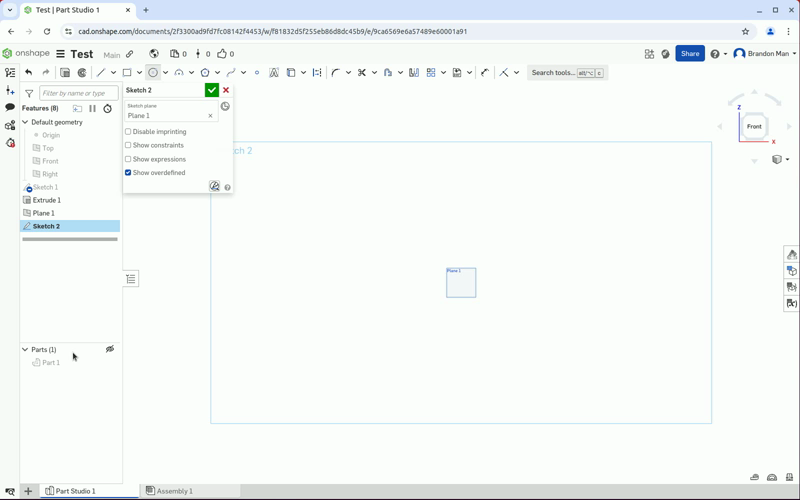
key_down(shift)
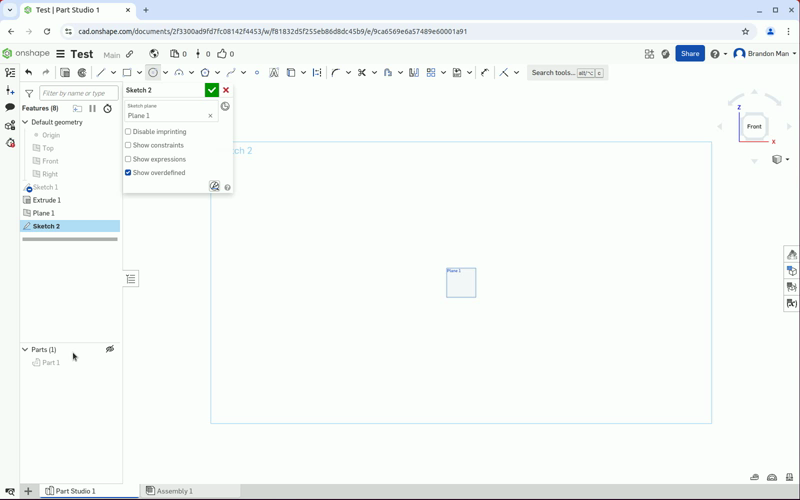
mouse_move(461, 282)
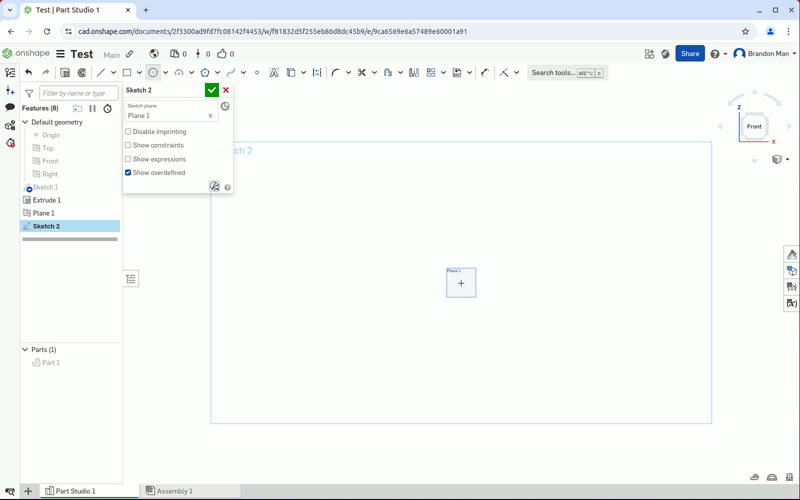
click(461, 282)
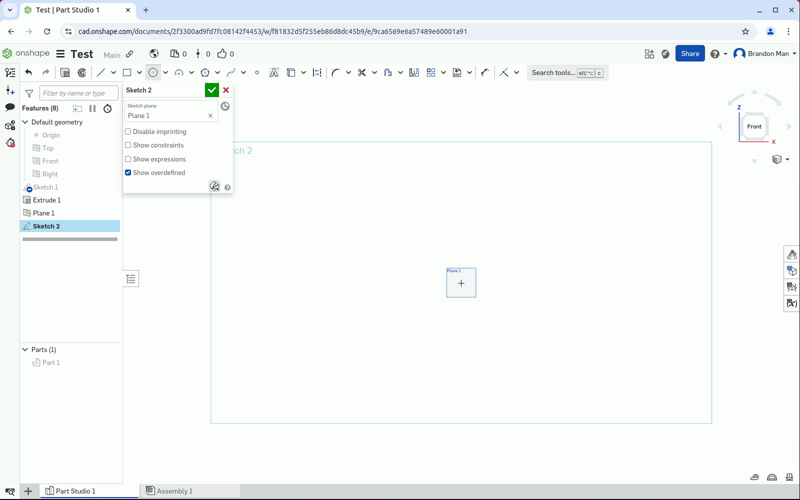
key_up(shift)
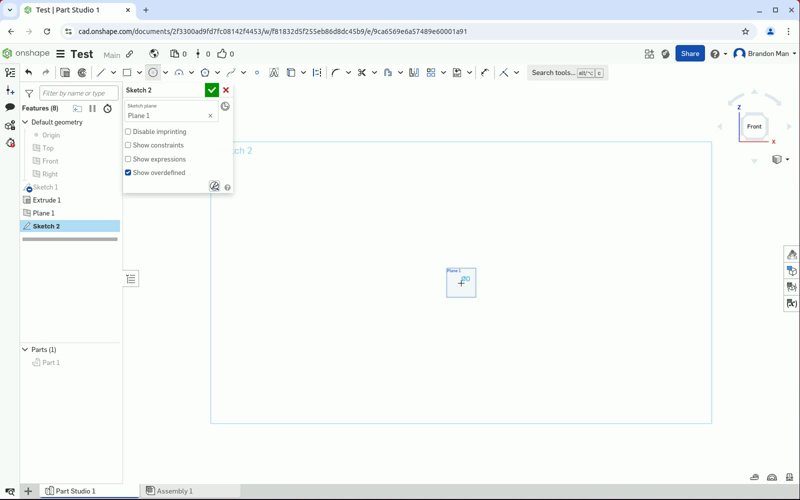
mouse_move(495, 282)
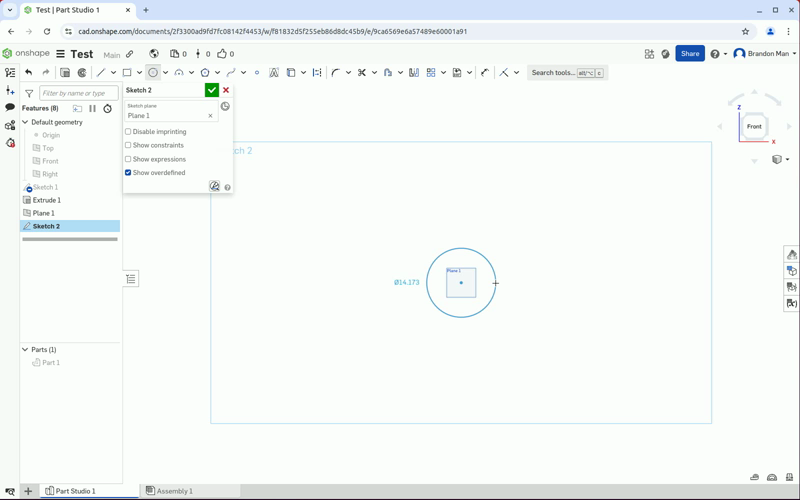
click(495, 282)
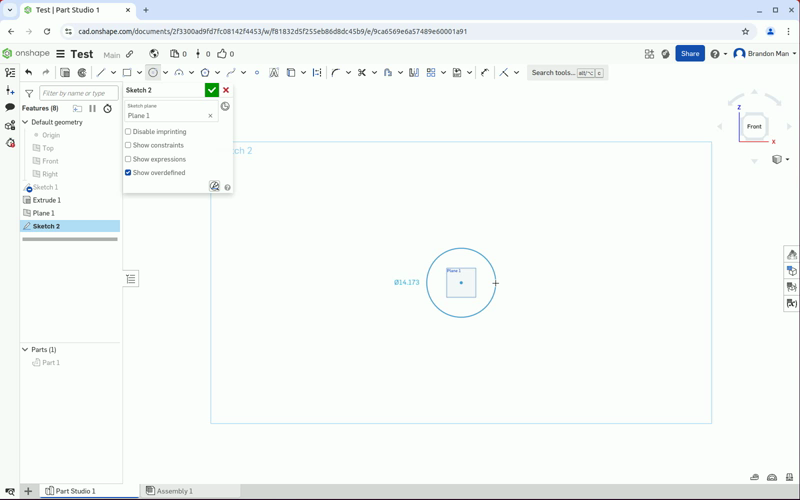
key(esc)
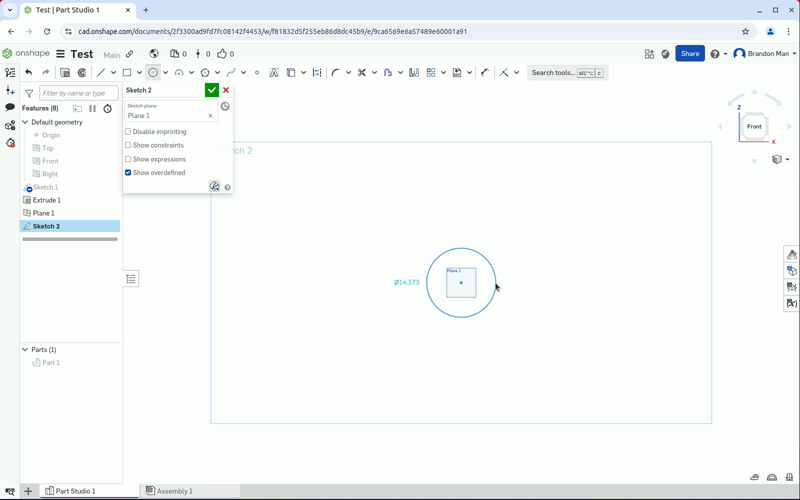
key(c)
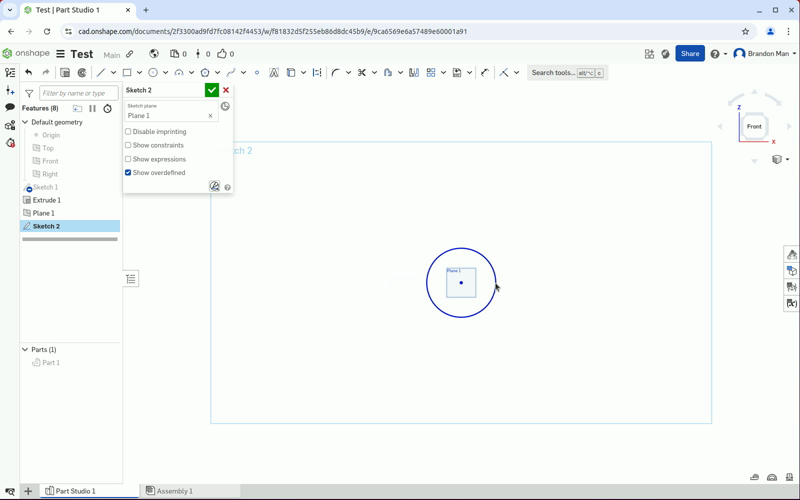
key_down(shift)
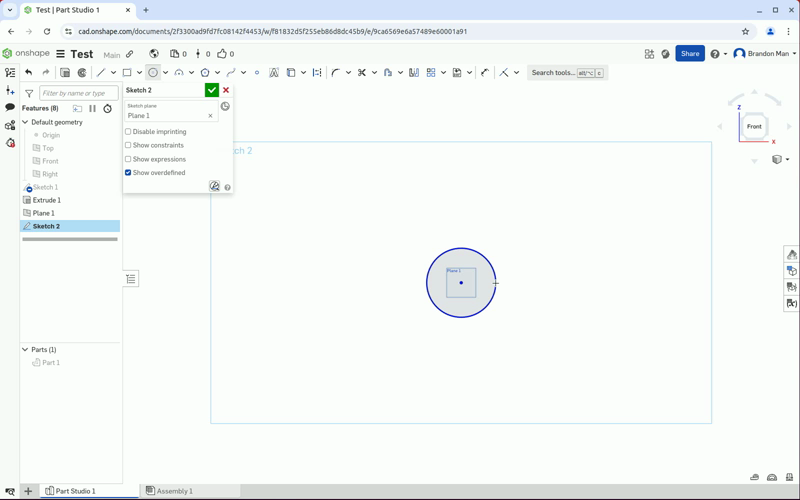
mouse_move(461, 282)
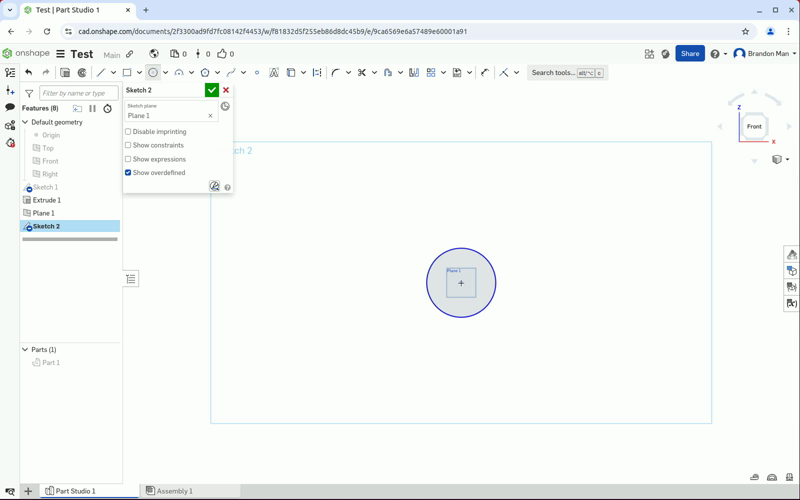
click(461, 282)
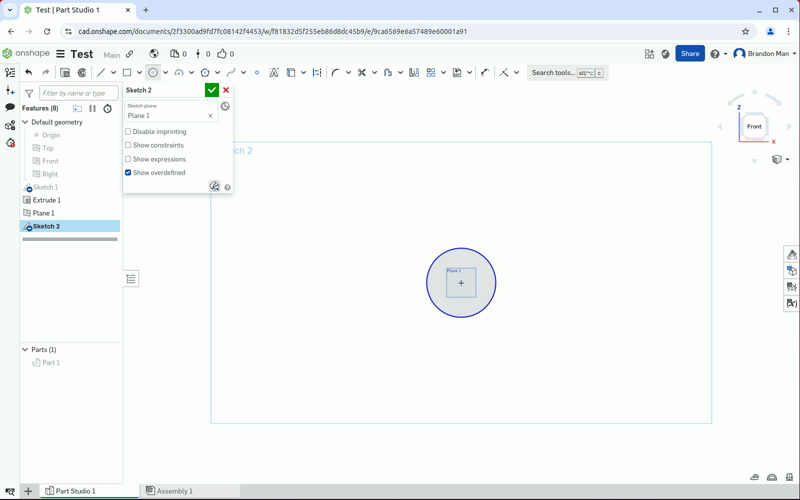
key_up(shift)
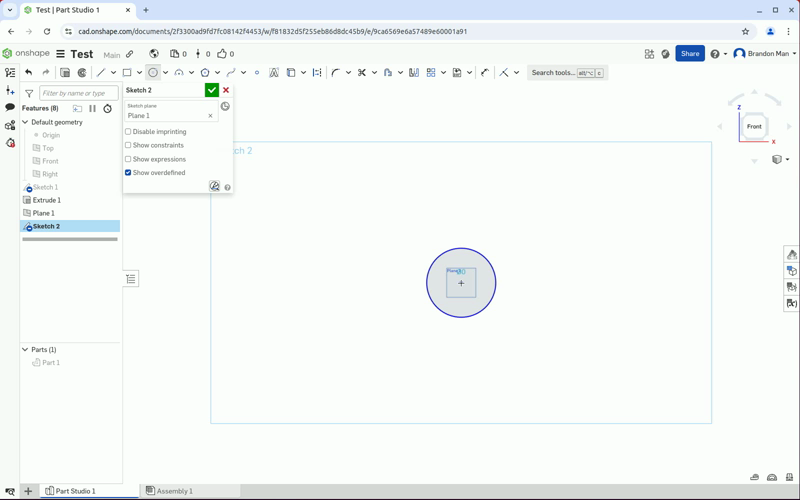
mouse_move(479, 282)
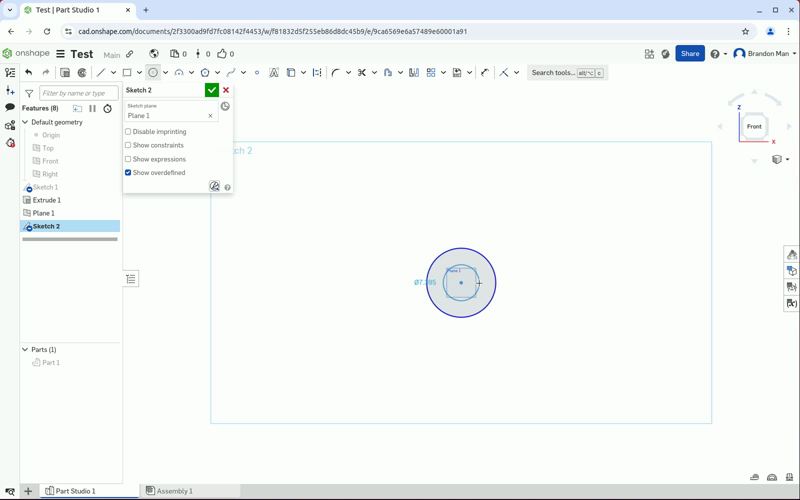
click(479, 282)
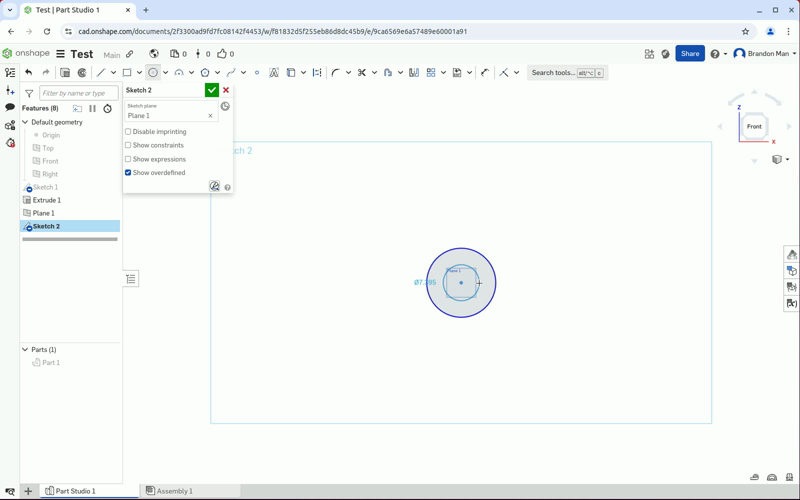
key(esc)
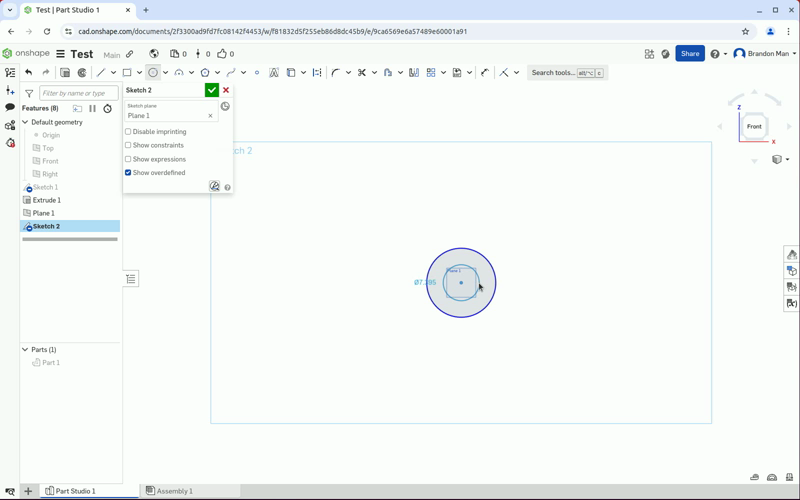
mouse_move(441, 287)
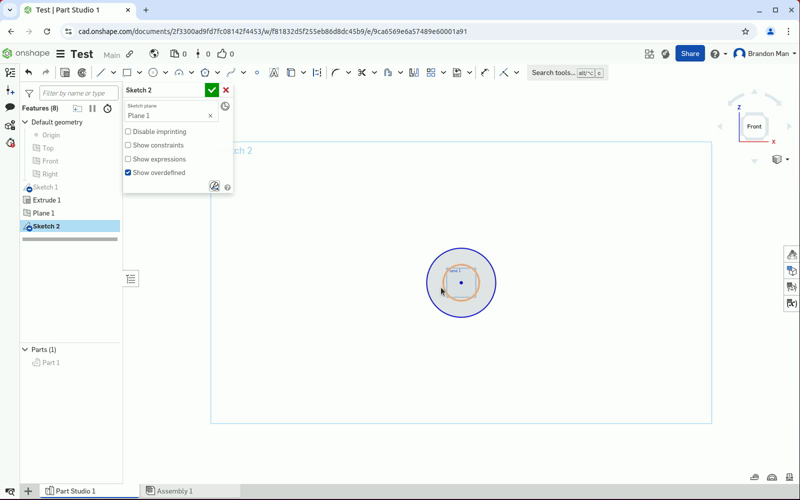
click(441, 287)
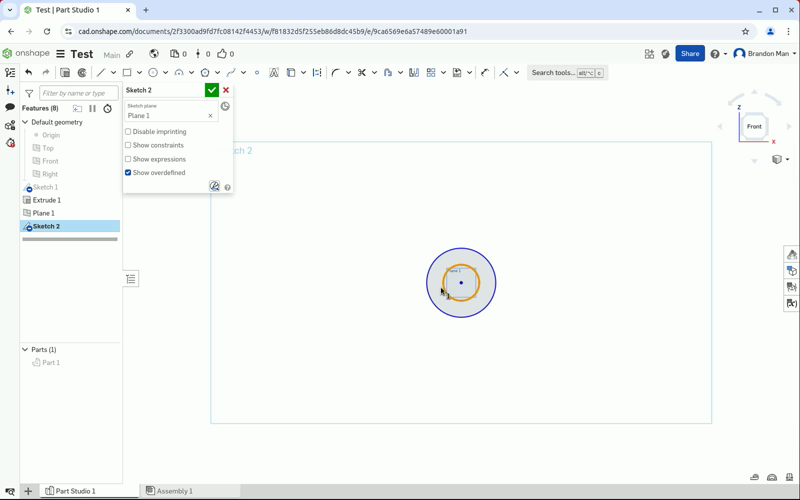
mouse_move(73, 352)
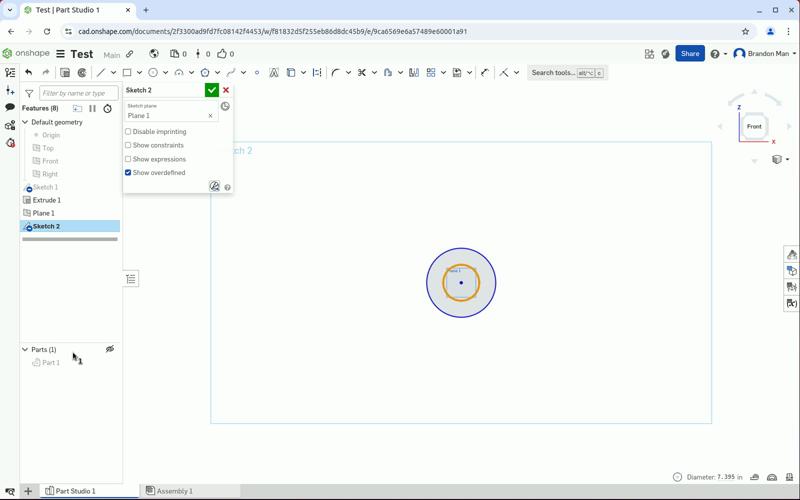
key(shift+y)
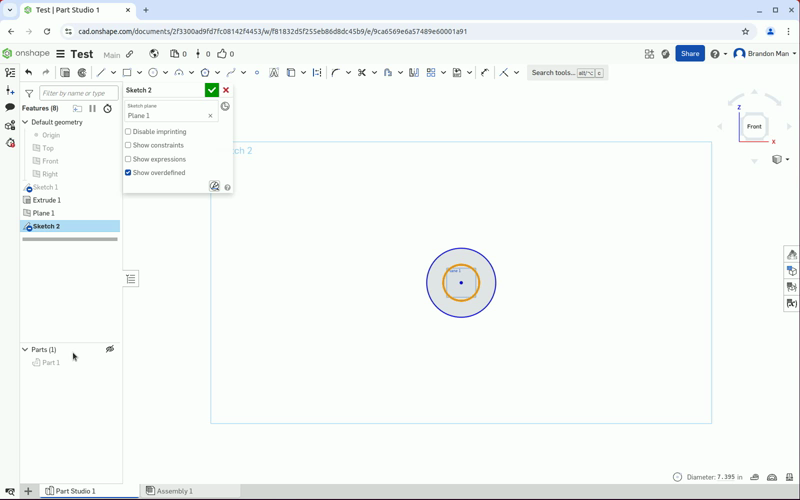
key(shift+e)
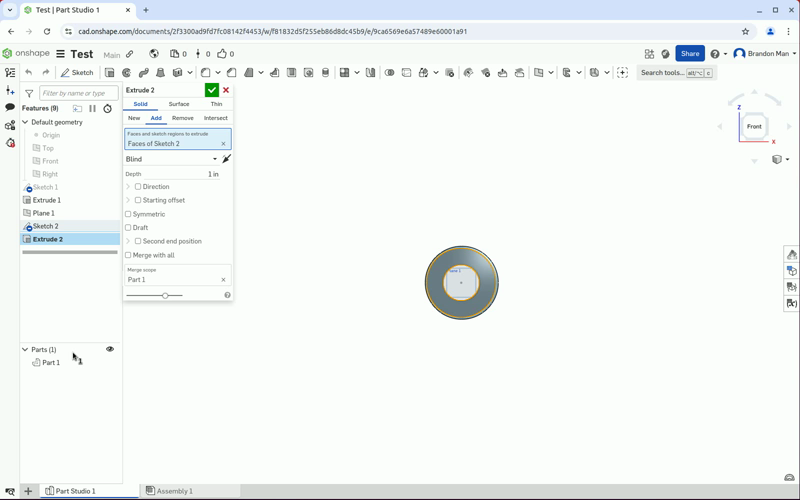
mouse_move(143, 106)
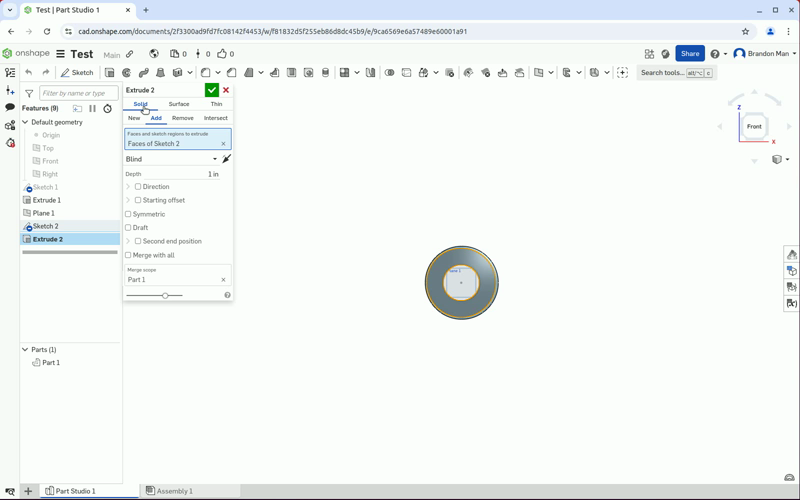
click(143, 106)
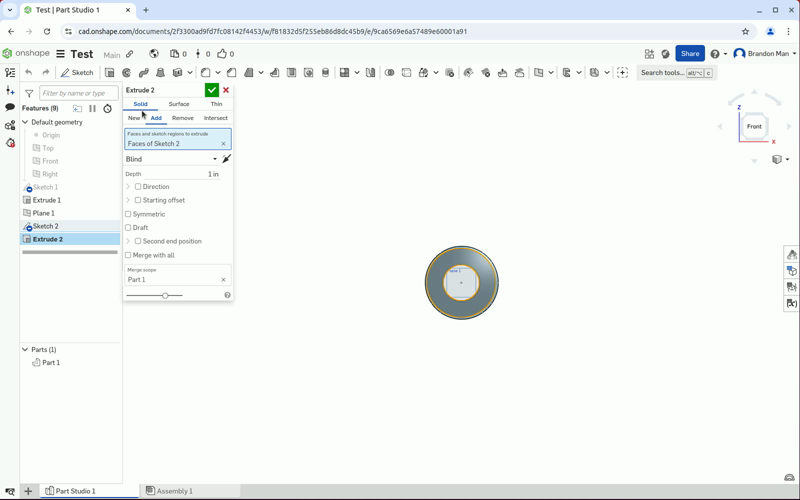
mouse_move(137, 120)
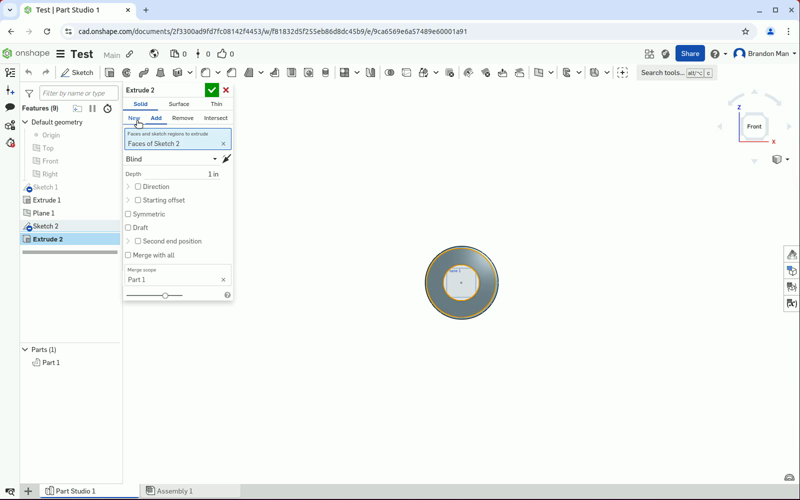
click(137, 120)
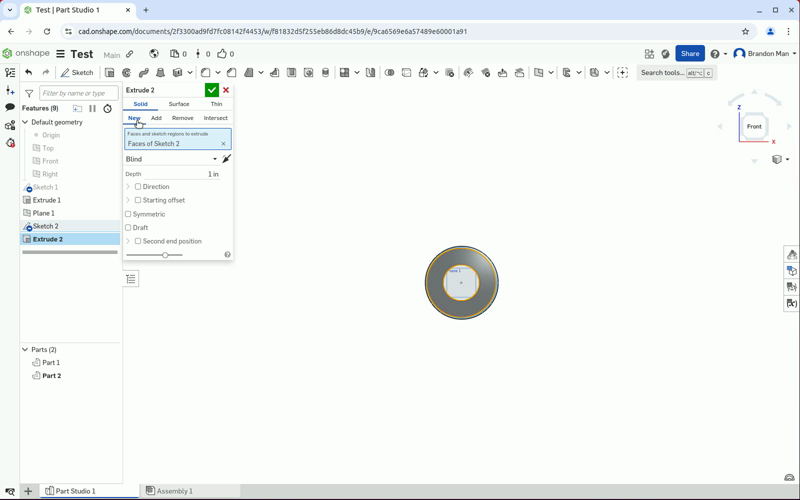
key(tab, 4)
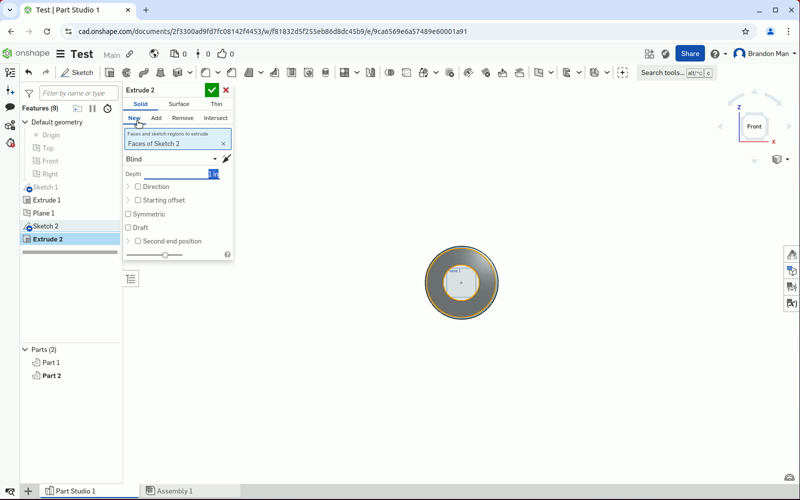
text(1.444)
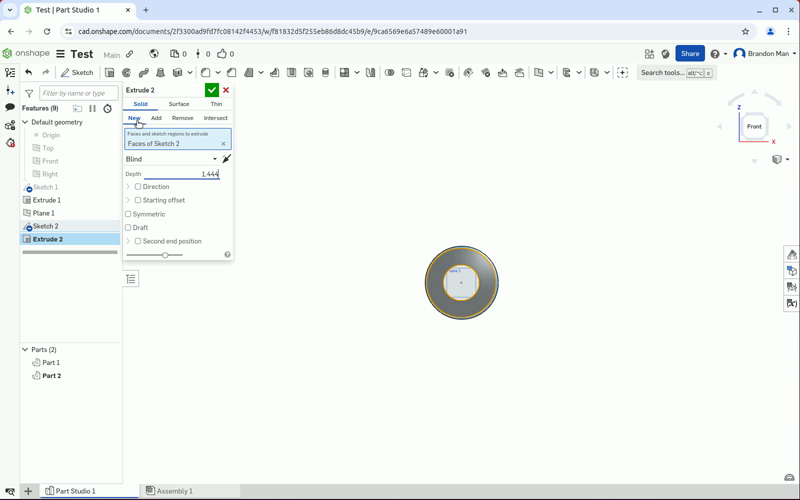
key(enter)
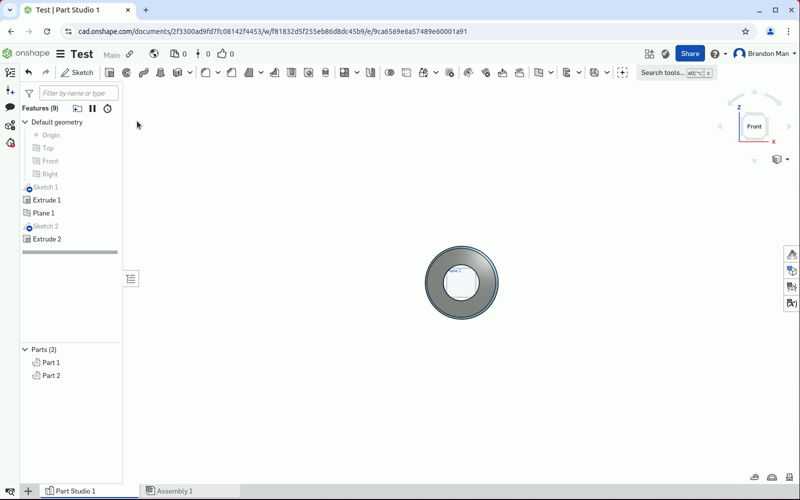
key(shift+h)
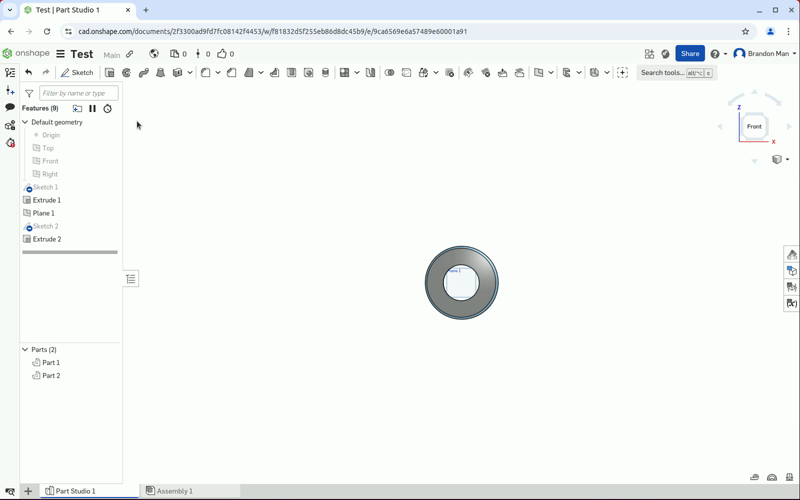
key(shift+h)
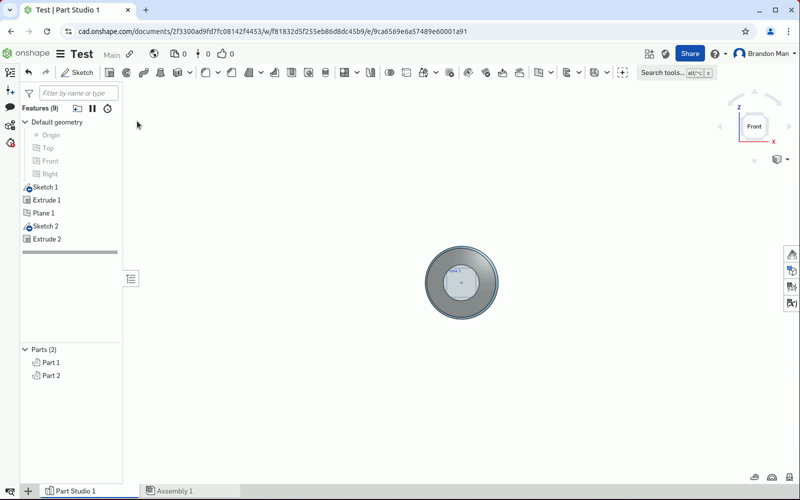
key(shift+7)
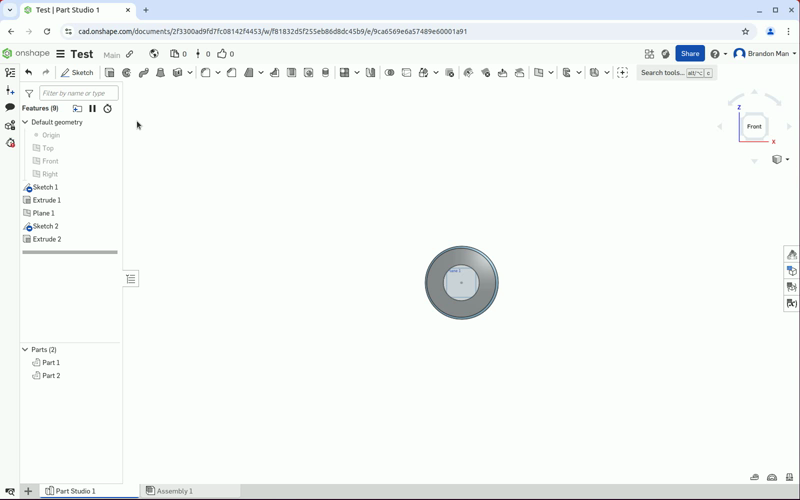
key(left, 2)
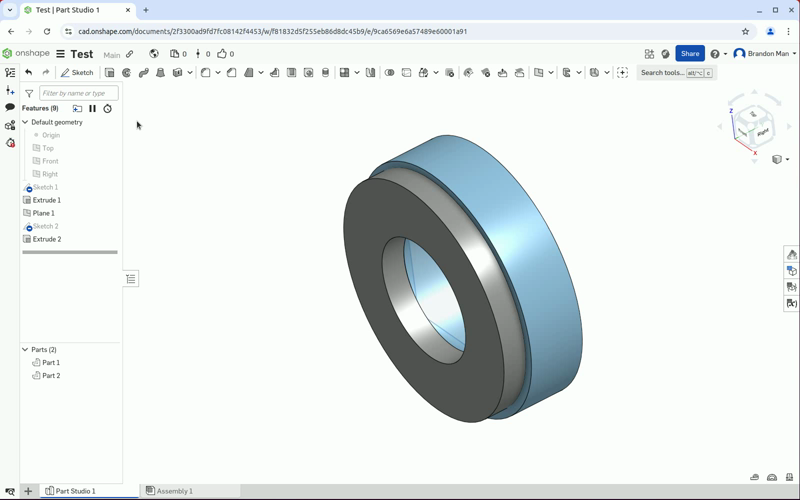
key(down, 2)
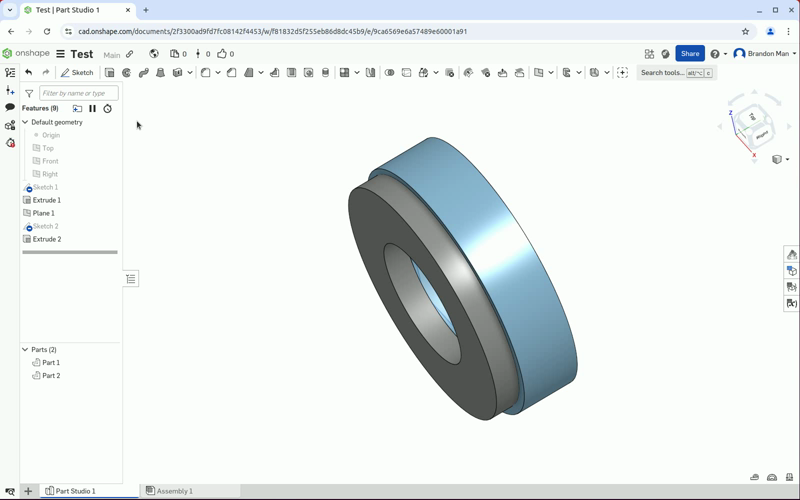
key(up, 2)
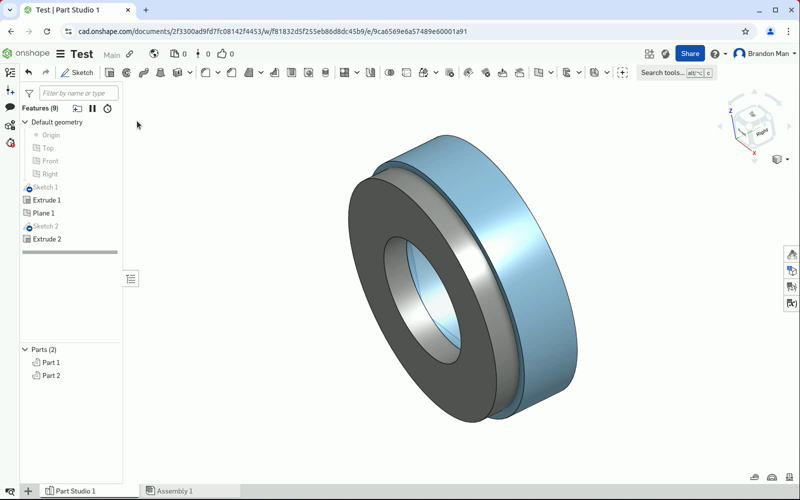
key(right, 2)
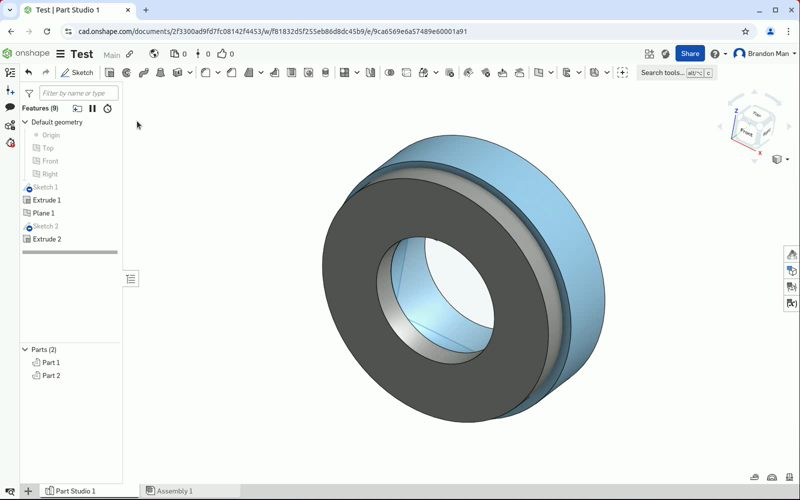
mouse_move(73, 189)
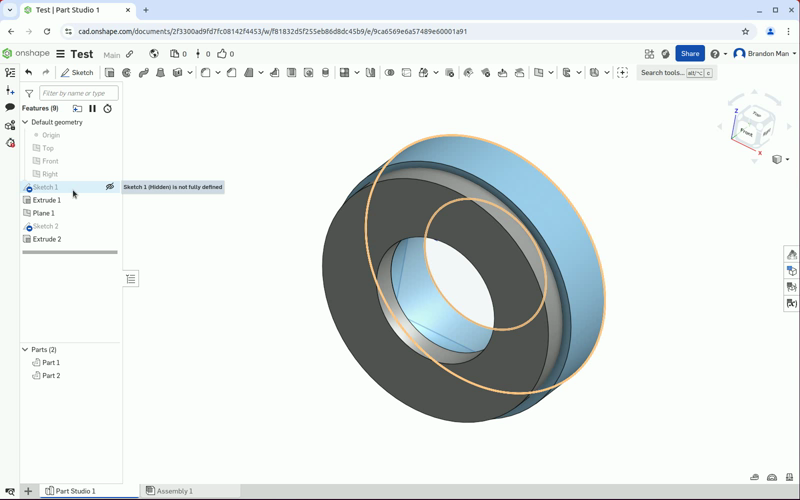
click(73, 189)